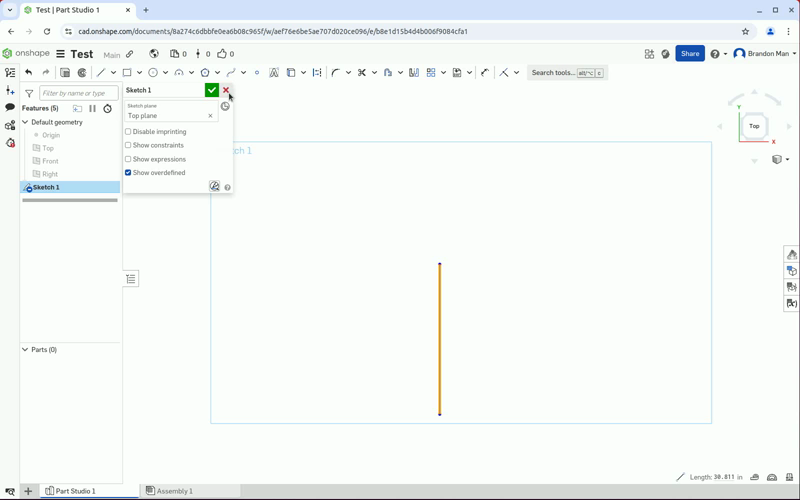
key(shift+h)
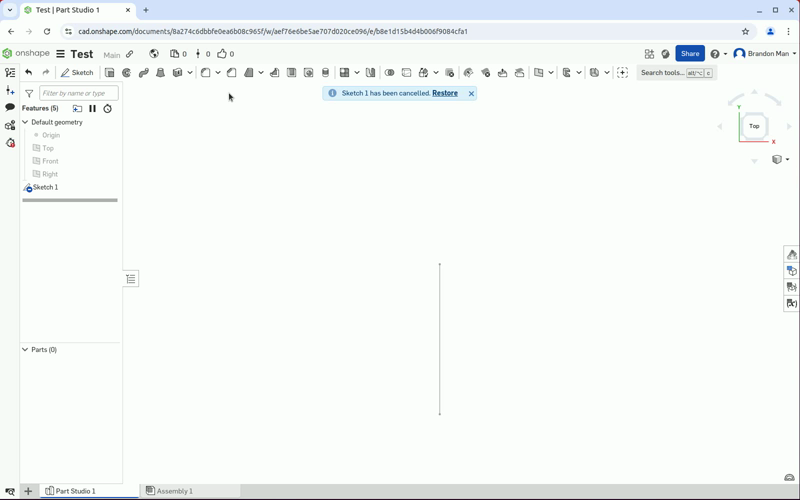
mouse_move(73, 352)
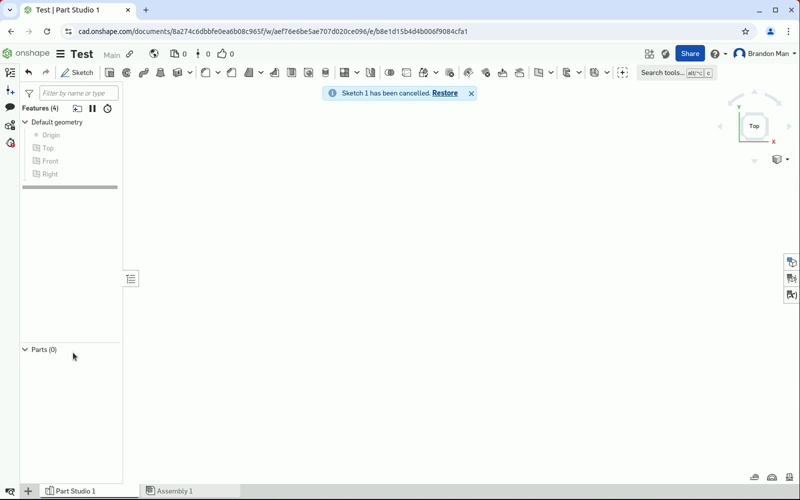
key(y)
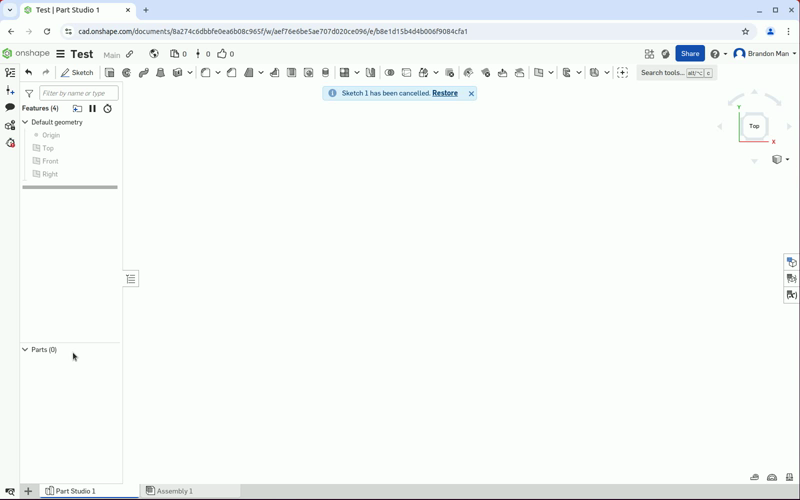
key(shift+p)
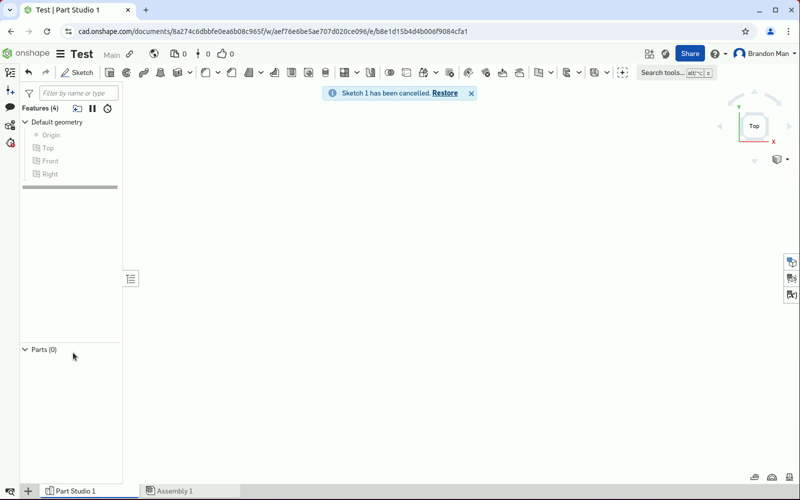
key(space)
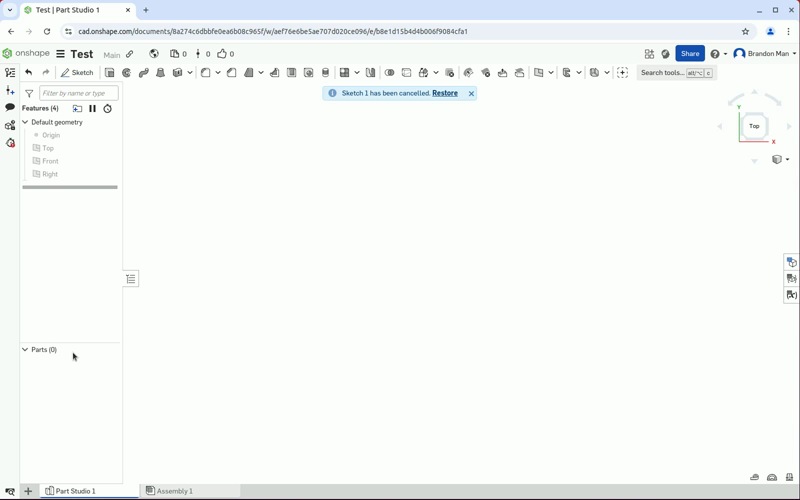
key_down(shift)
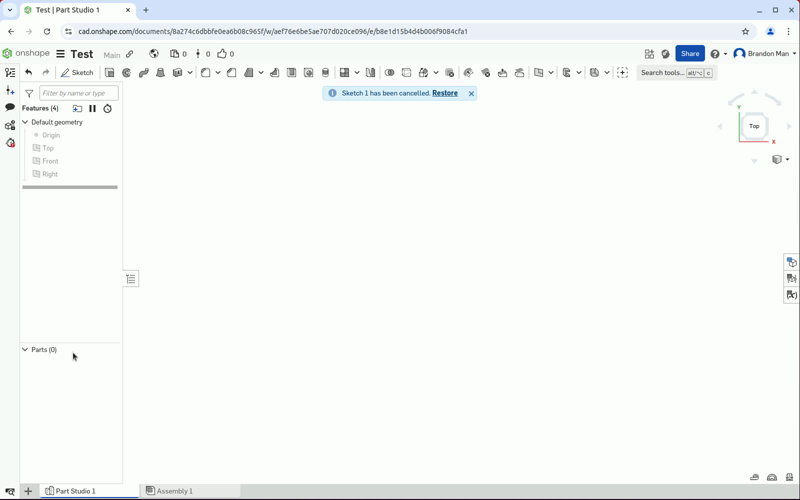
key(up)
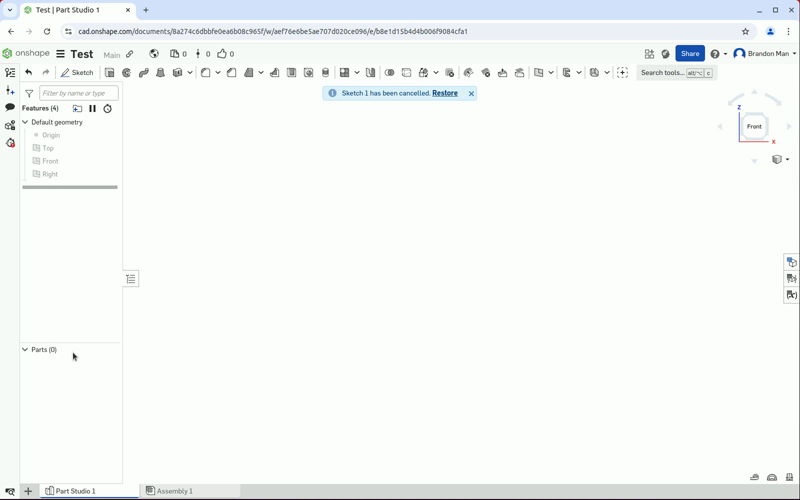
key_up(shift)
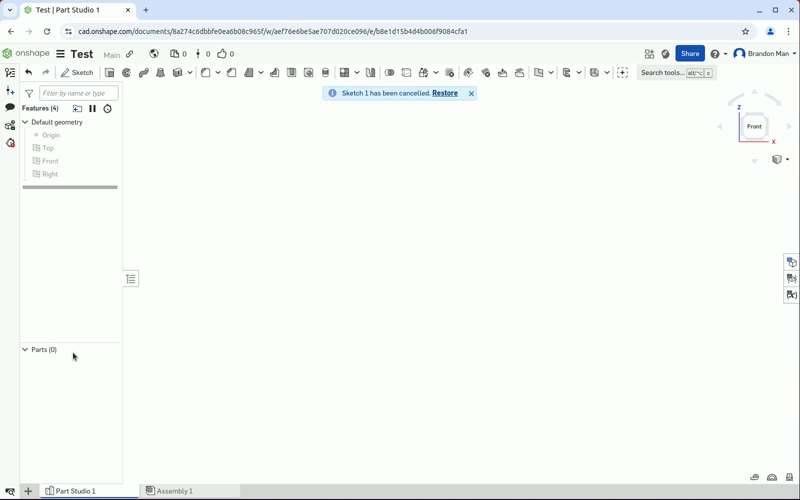
mouse_move(73, 352)
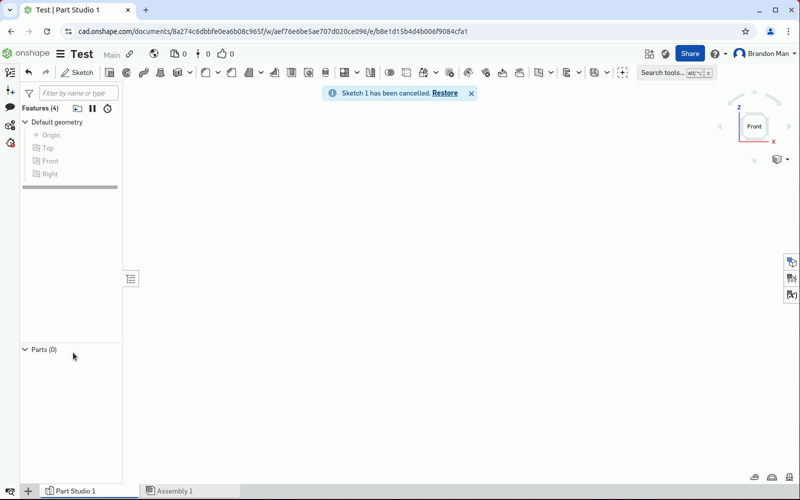
key(shift+y)
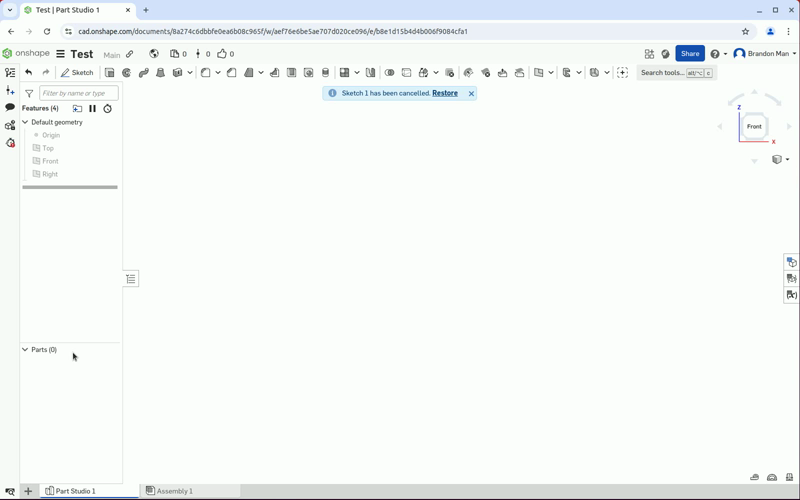
key(shift+s)
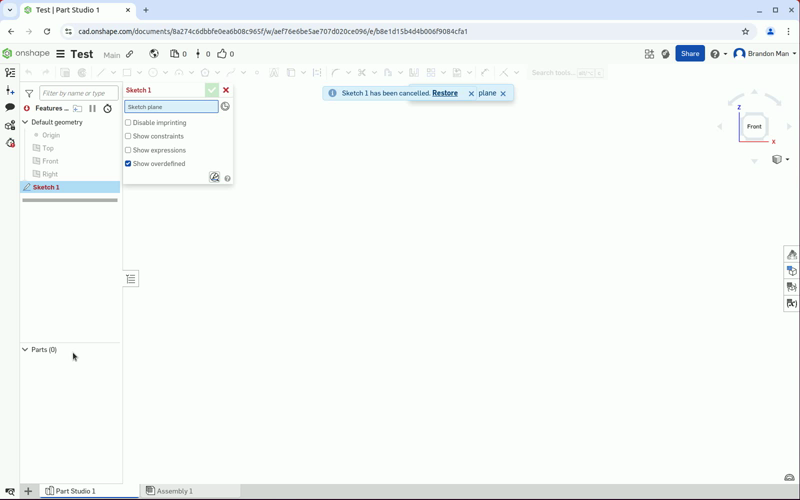
mouse_move(73, 163)
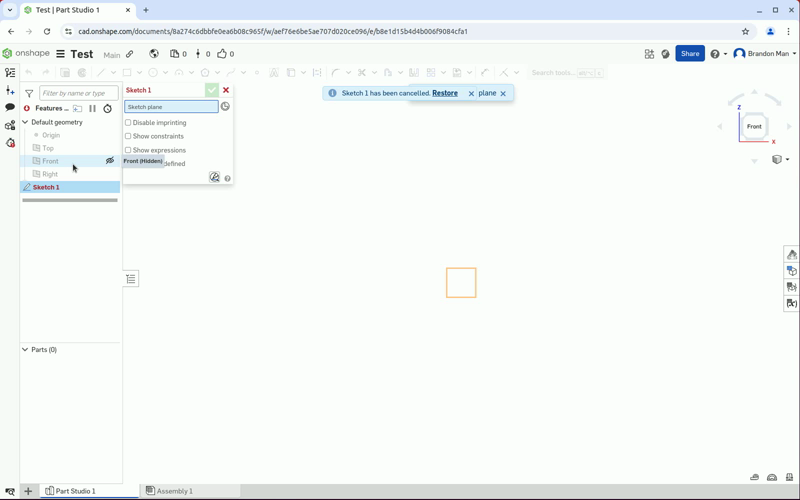
click(73, 163)
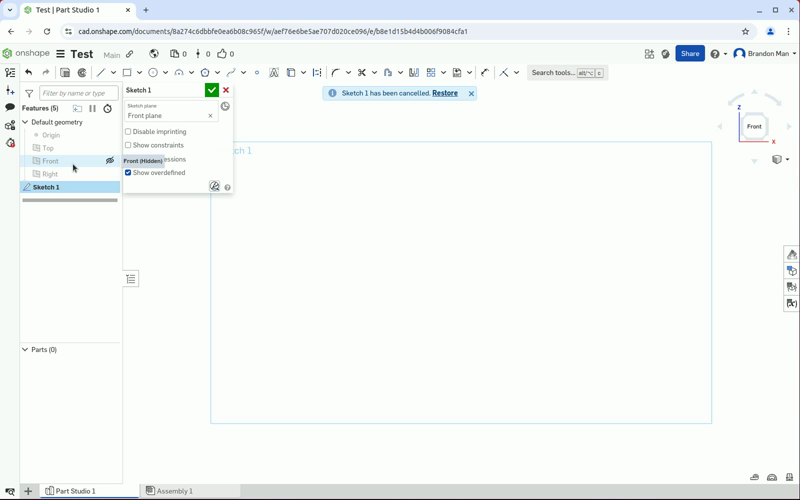
mouse_move(73, 352)
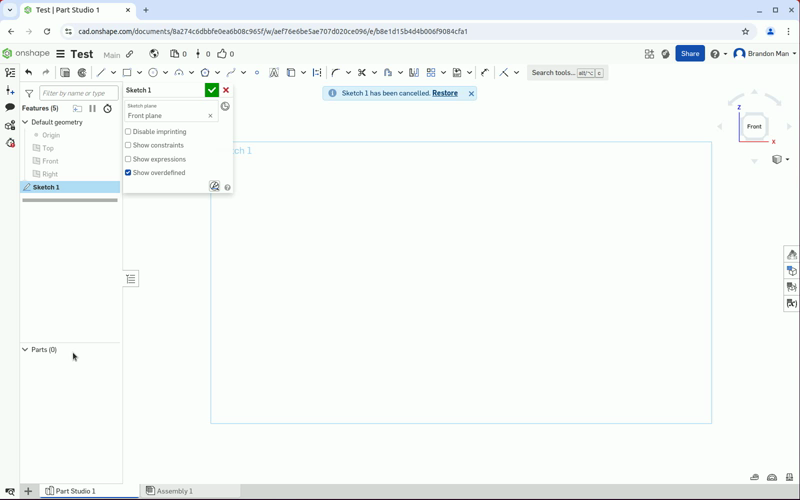
key(y)
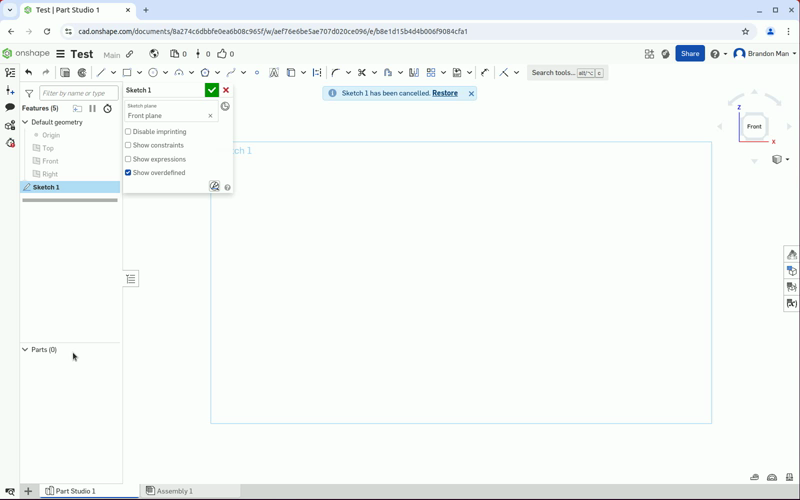
key(l)
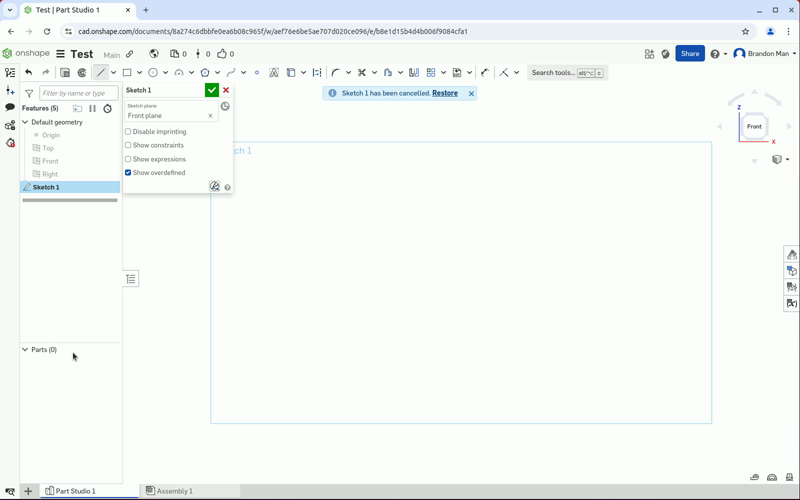
key_down(shift)
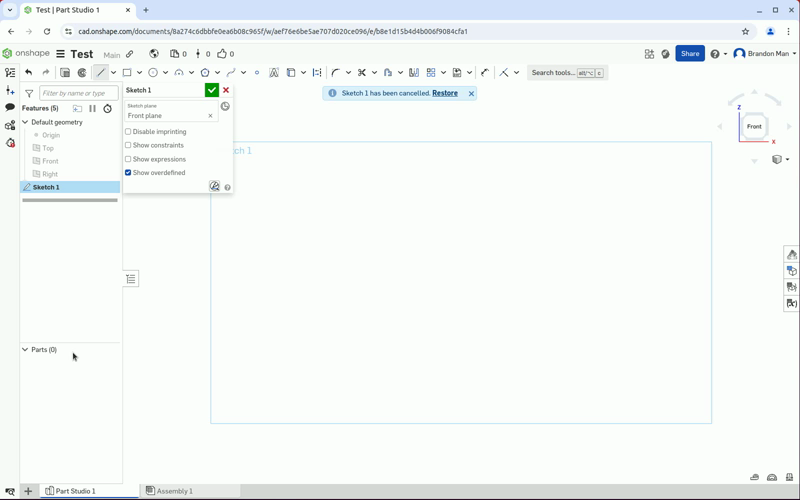
mouse_move(348, 282)
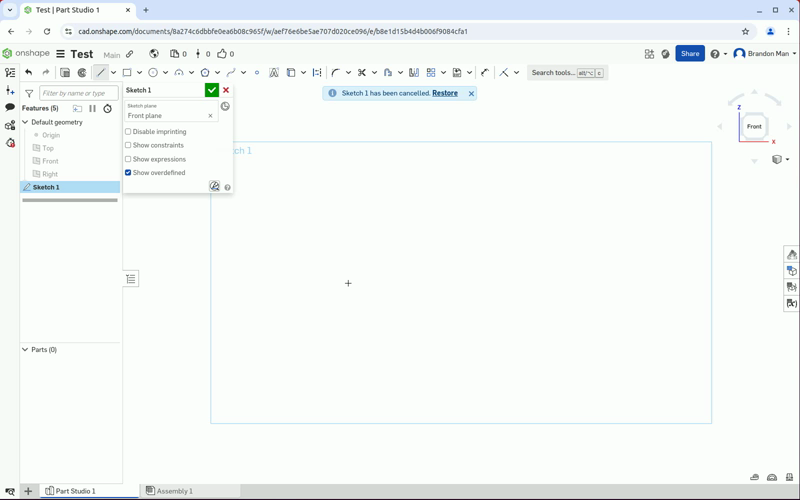
click(348, 282)
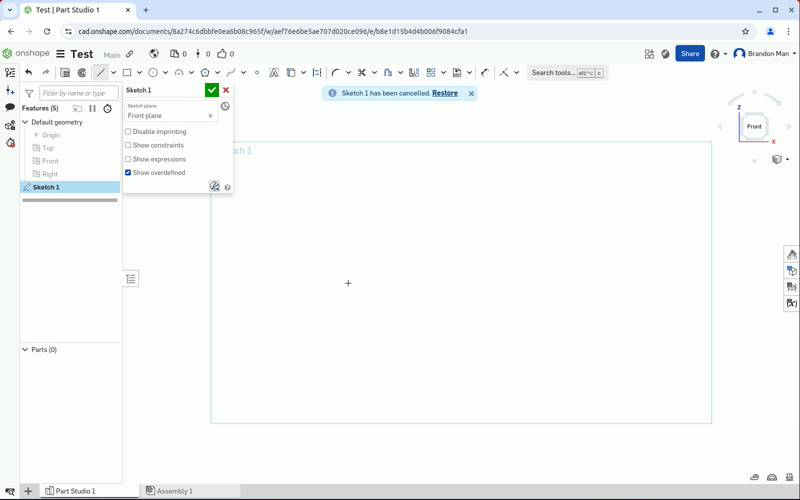
key_up(shift)
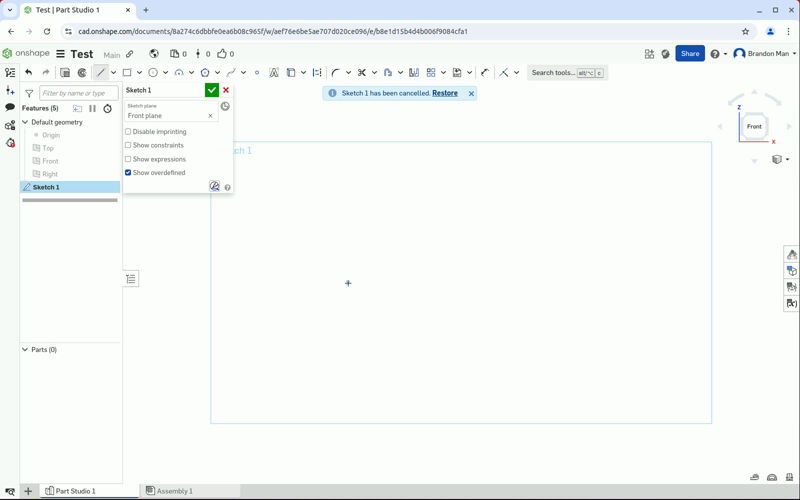
key_down(shift)
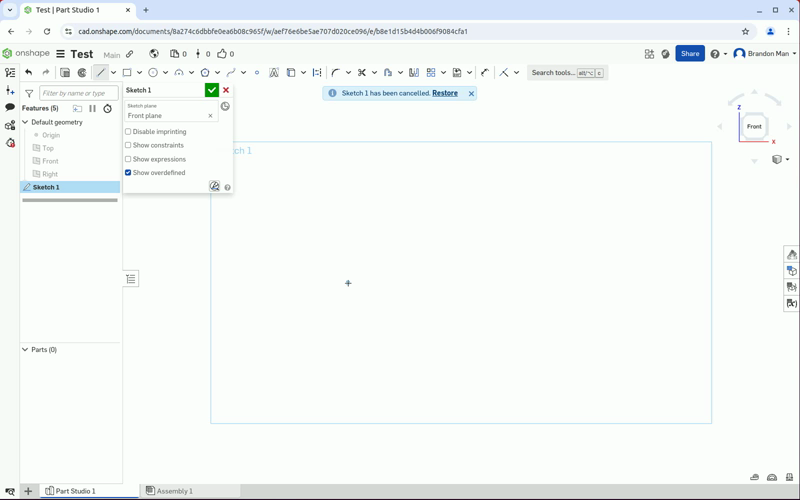
mouse_move(460, 282)
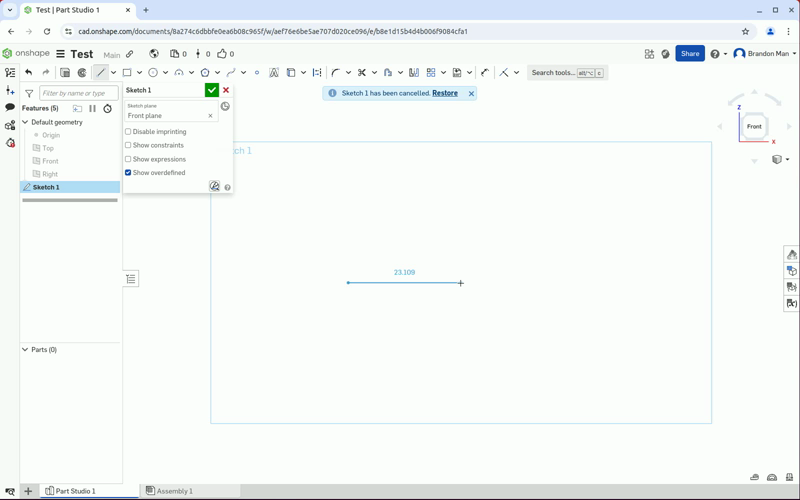
click(460, 282)
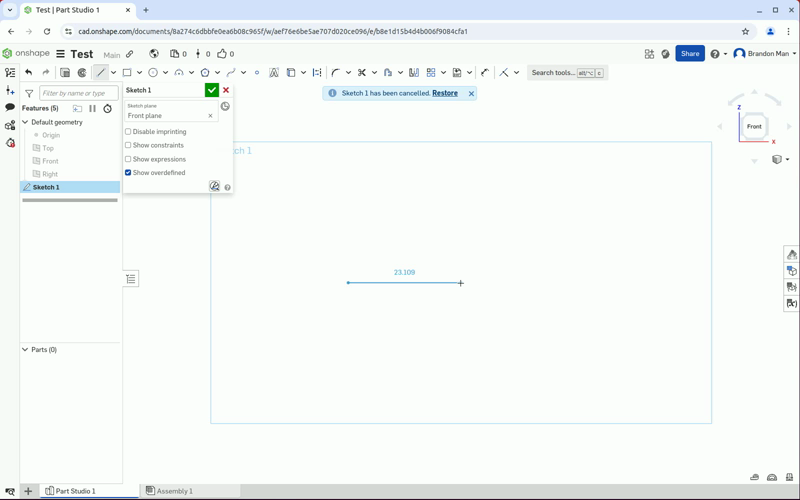
key_up(shift)
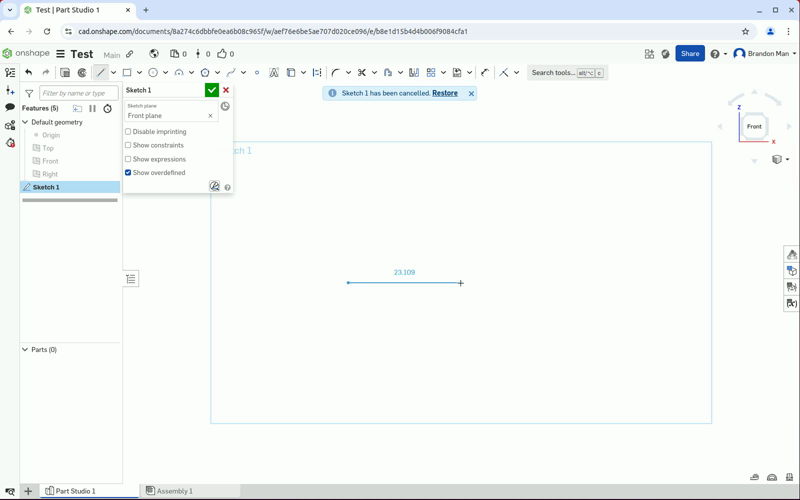
key_down(shift)
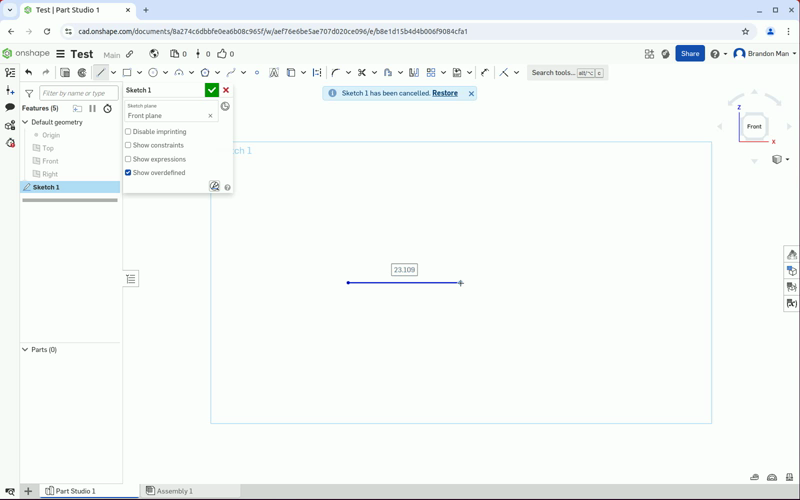
mouse_move(490, 282)
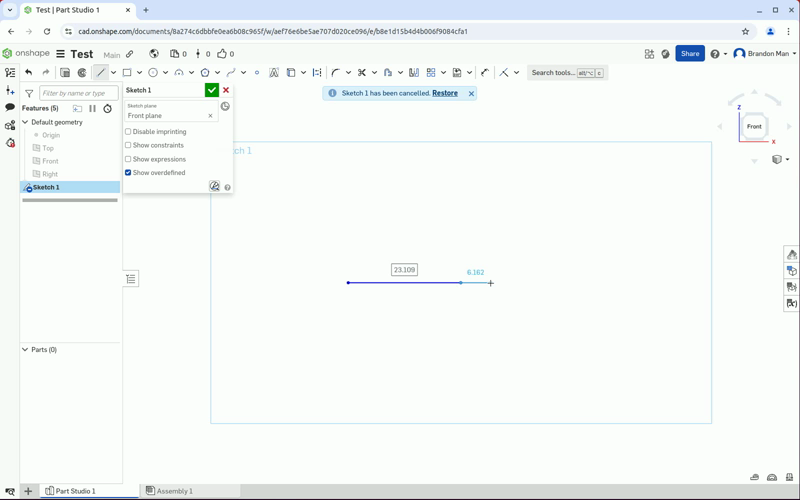
mouse_move(460, 226)
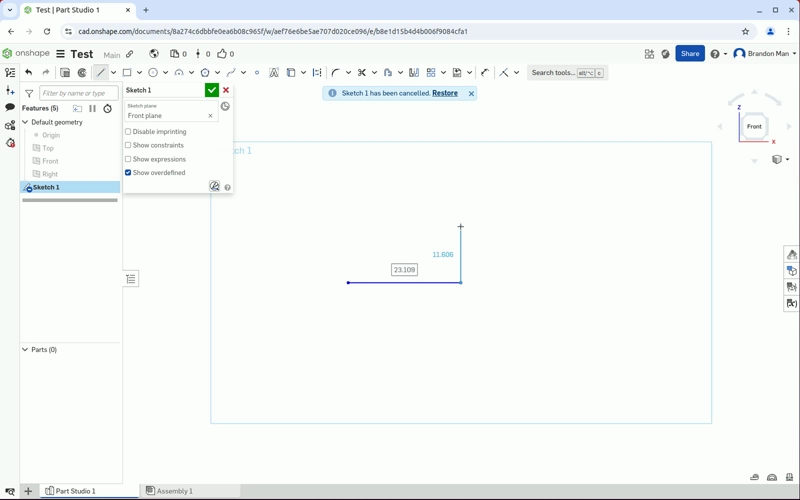
click(460, 226)
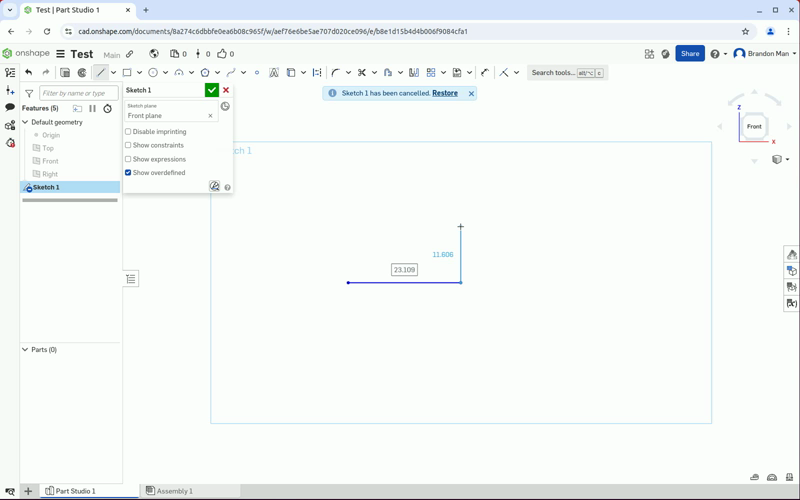
key_up(shift)
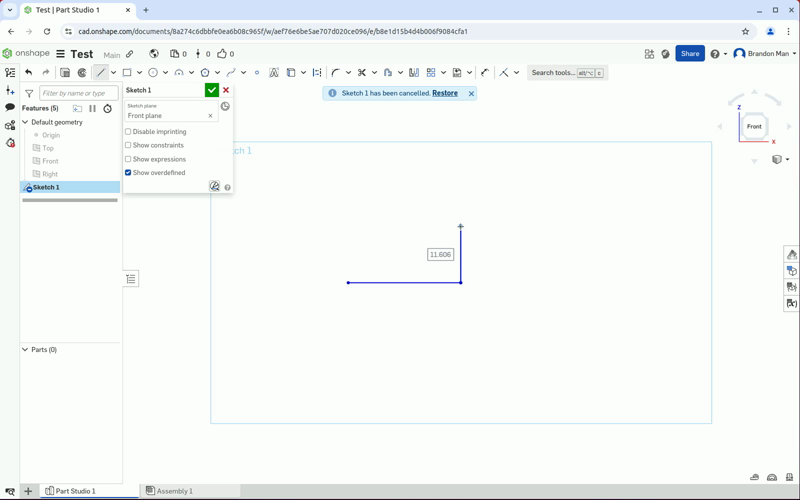
key_down(shift)
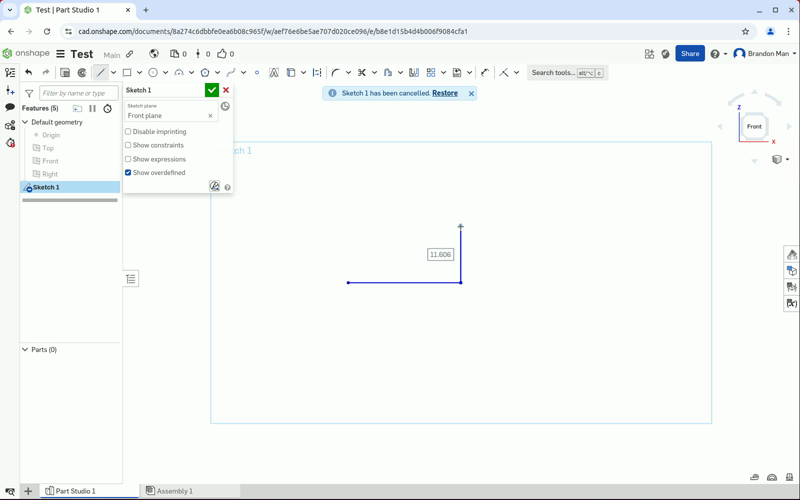
mouse_move(348, 226)
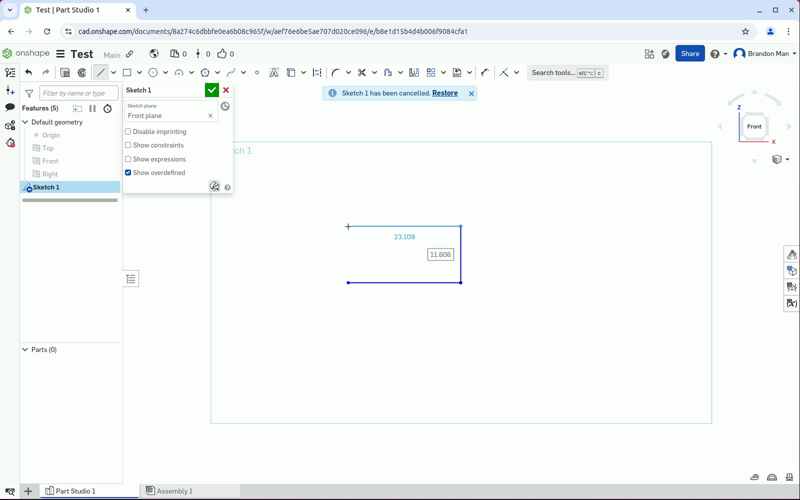
click(348, 226)
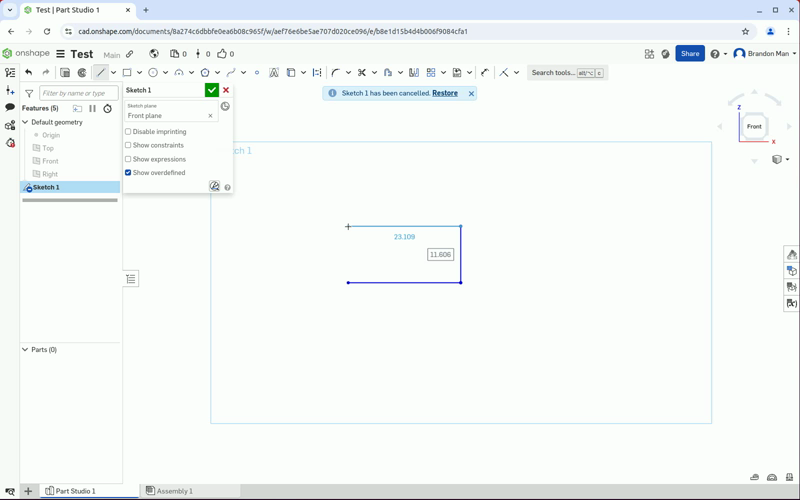
key_up(shift)
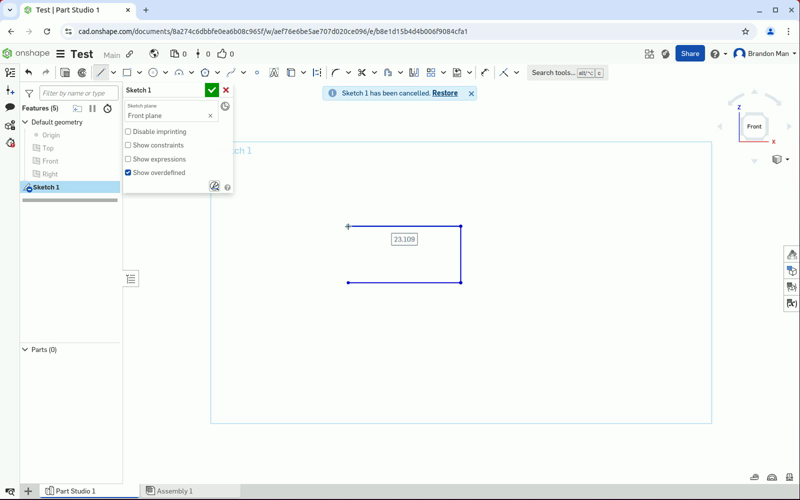
mouse_move(378, 226)
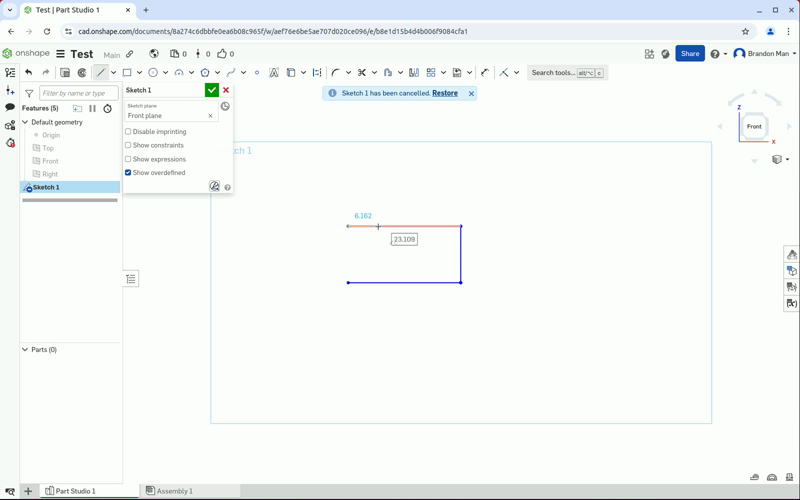
key_down(shift)
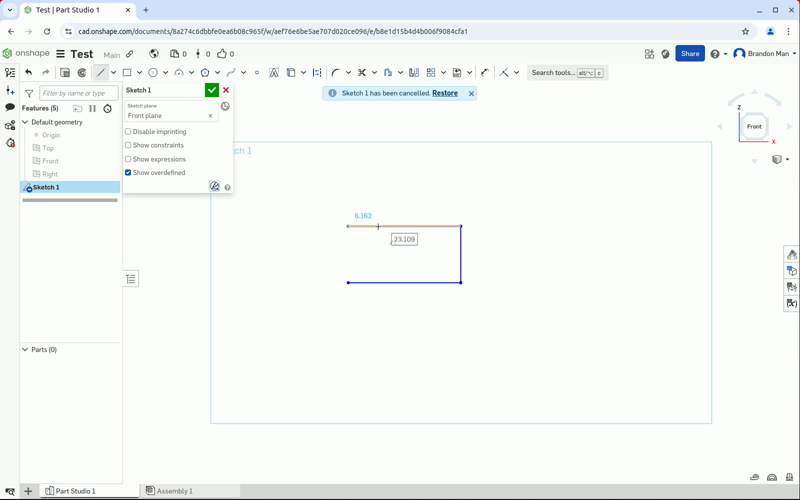
mouse_move(348, 282)
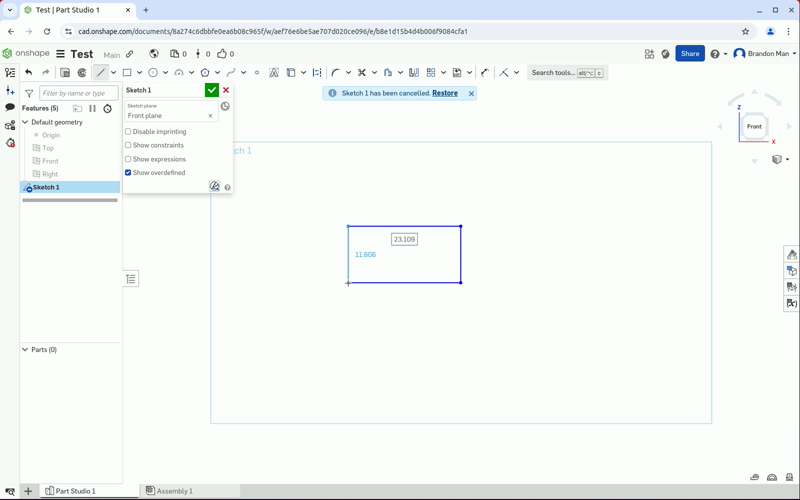
key_up(shift)
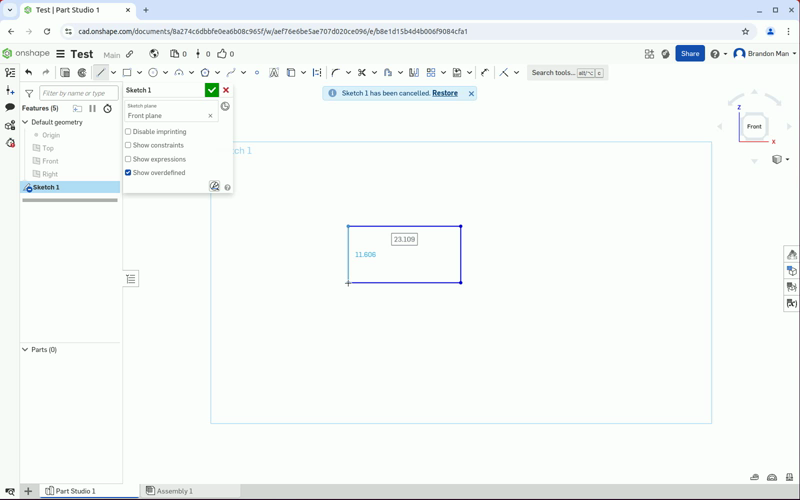
click(348, 282)
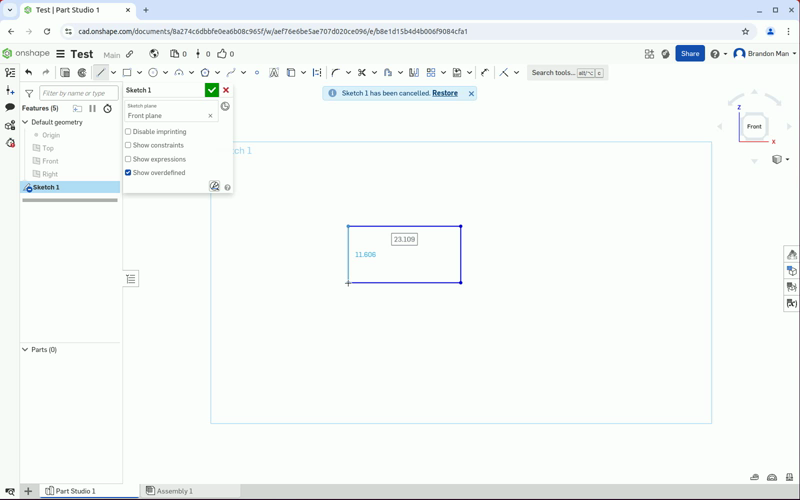
key(esc)
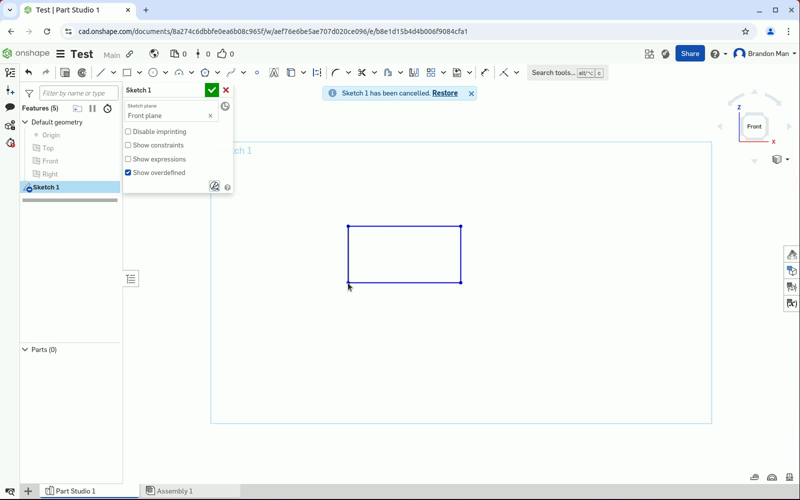
mouse_move(407, 253)
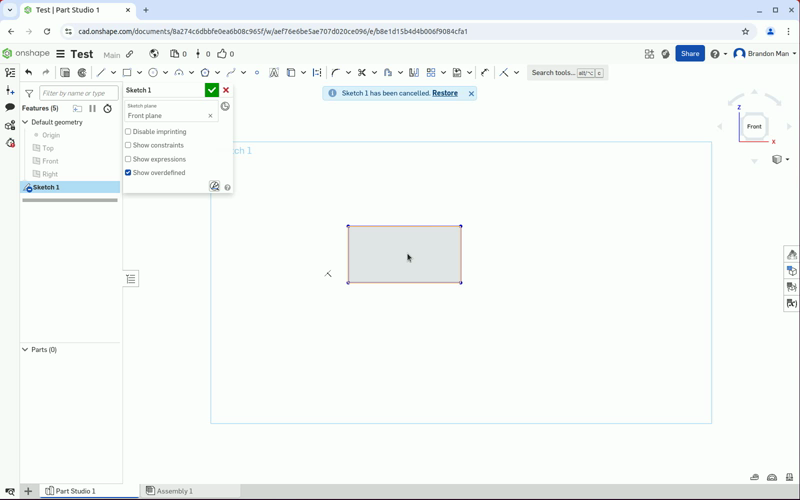
click(407, 253)
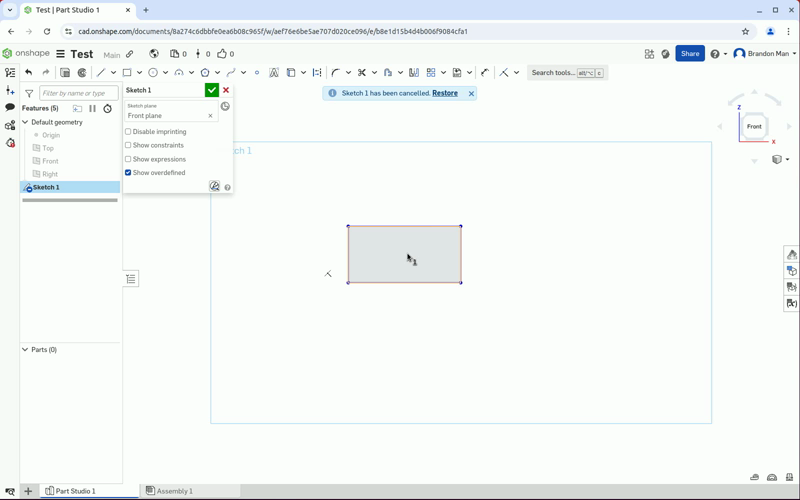
mouse_move(73, 352)
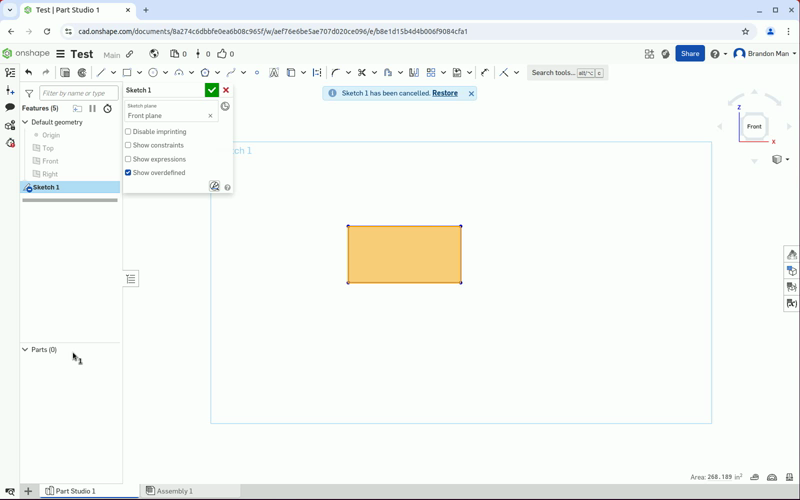
key(shift+y)
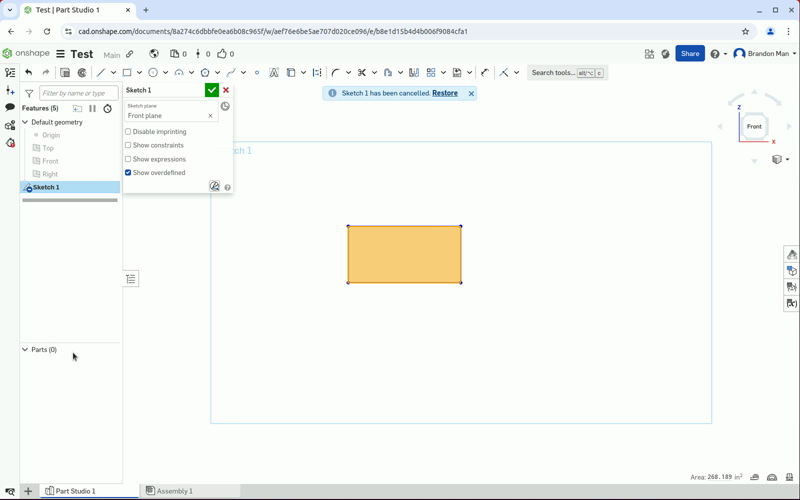
key(shift+e)
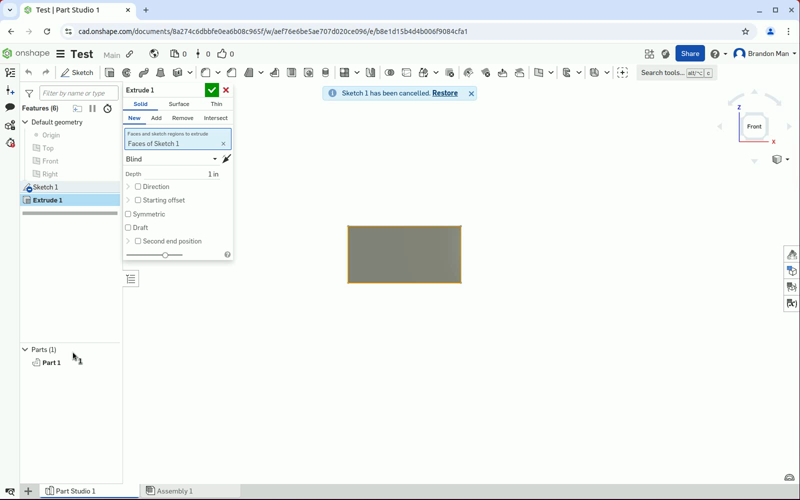
mouse_move(143, 106)
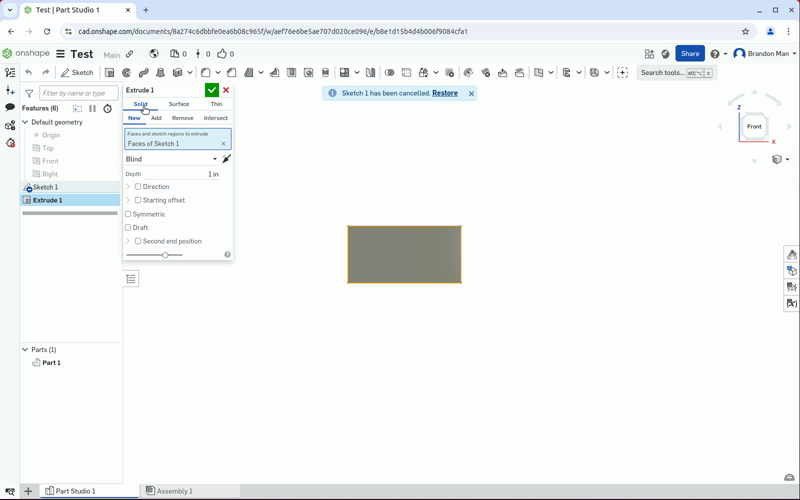
click(143, 106)
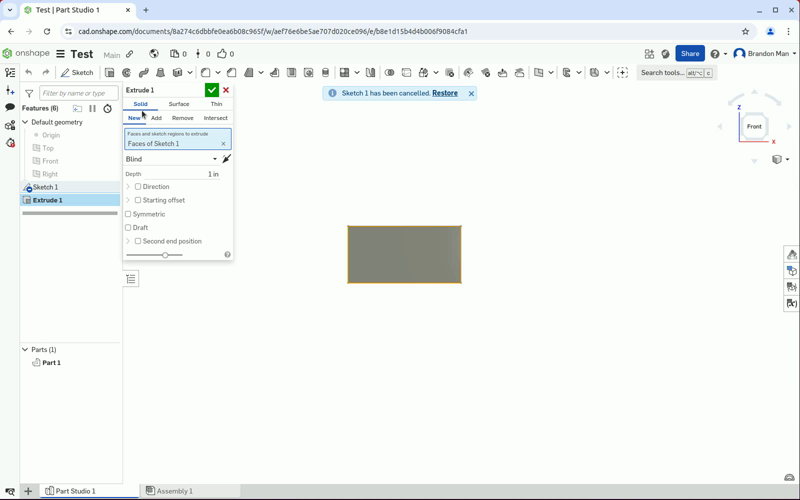
mouse_move(137, 120)
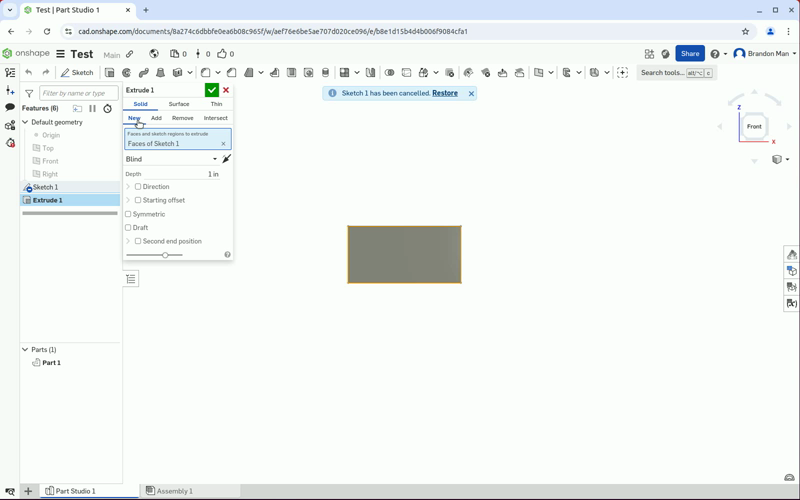
click(137, 120)
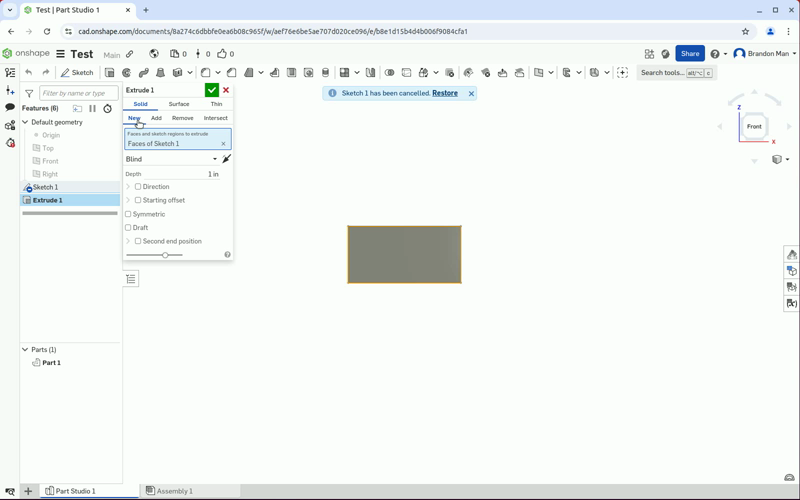
key(tab, 4)
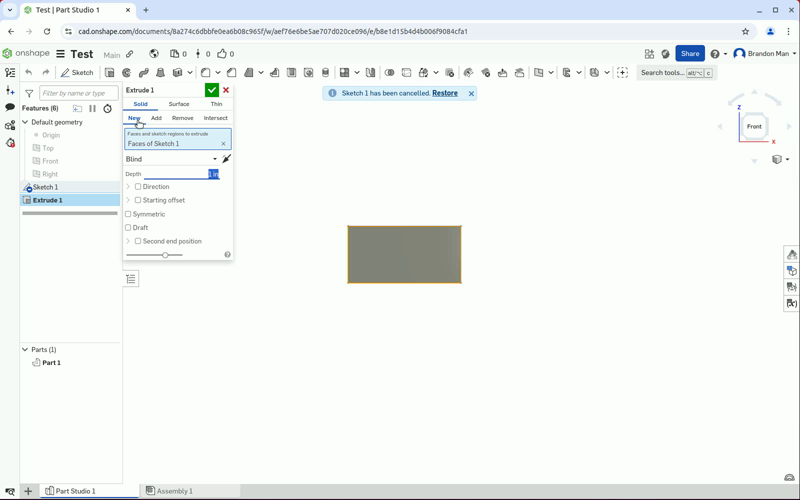
text(17.331)
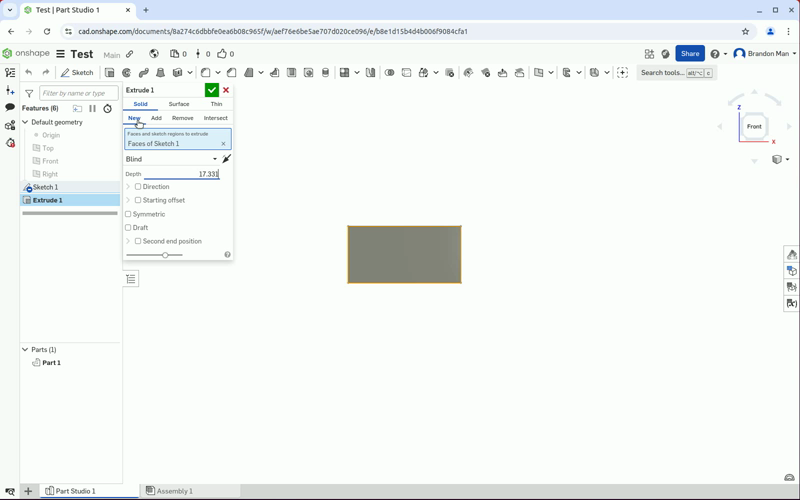
key(enter)
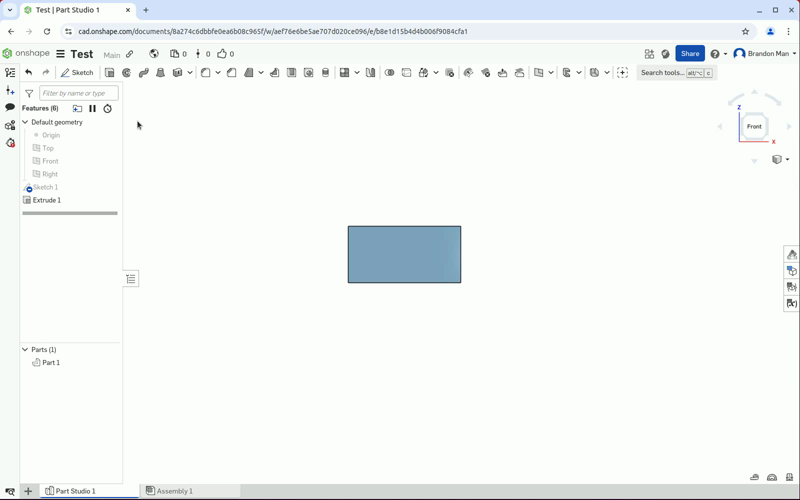
key(shift+h)
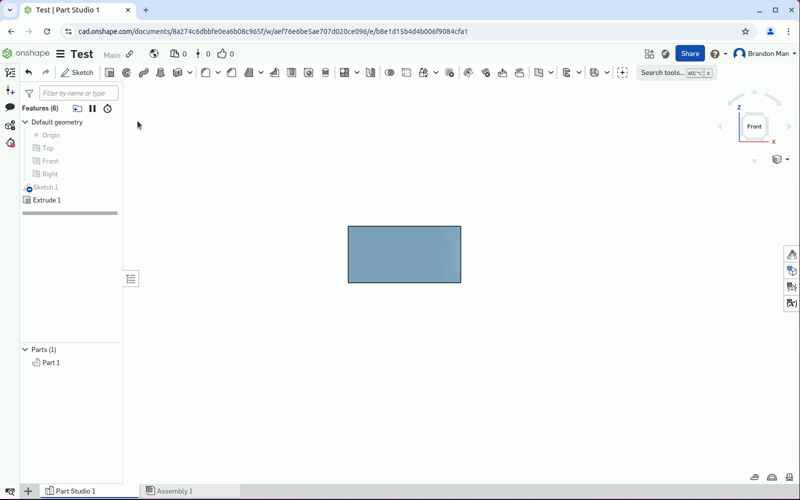
key(shift+h)
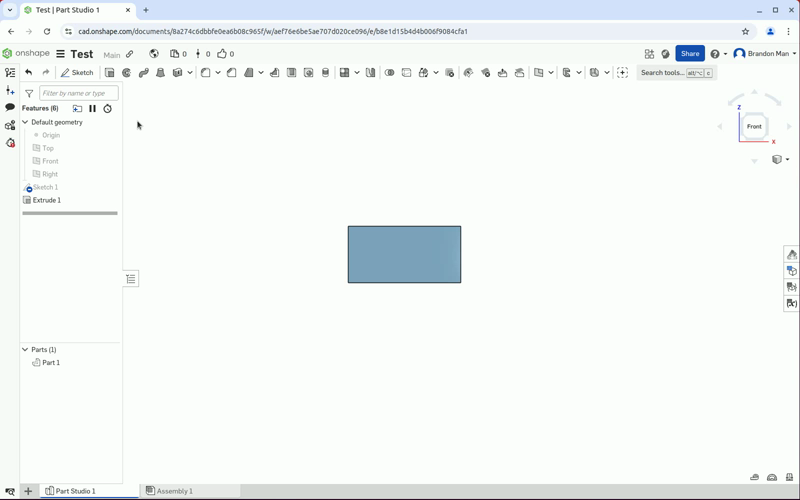
mouse_move(73, 189)
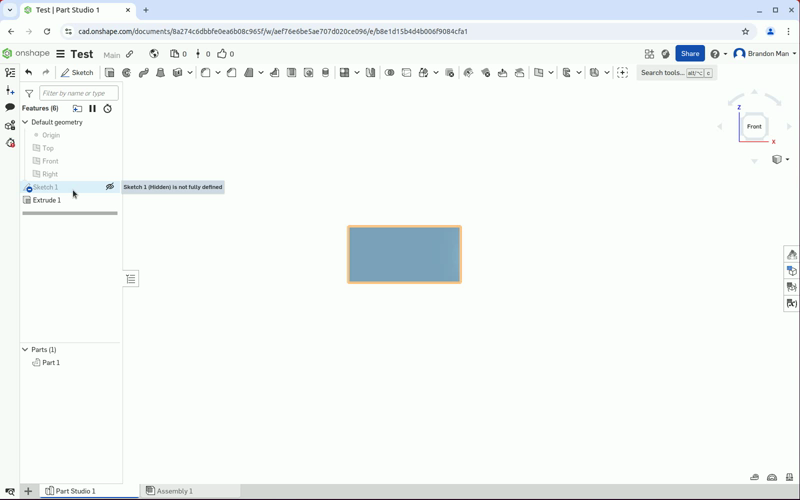
click(73, 189)
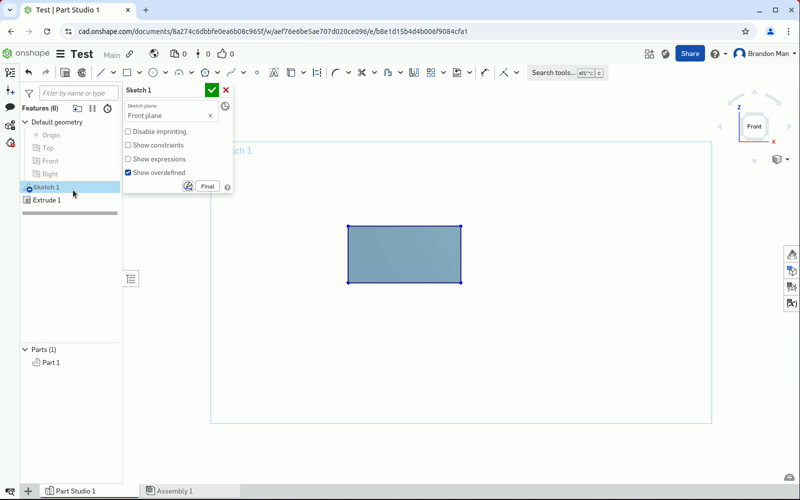
mouse_move(229, 92)
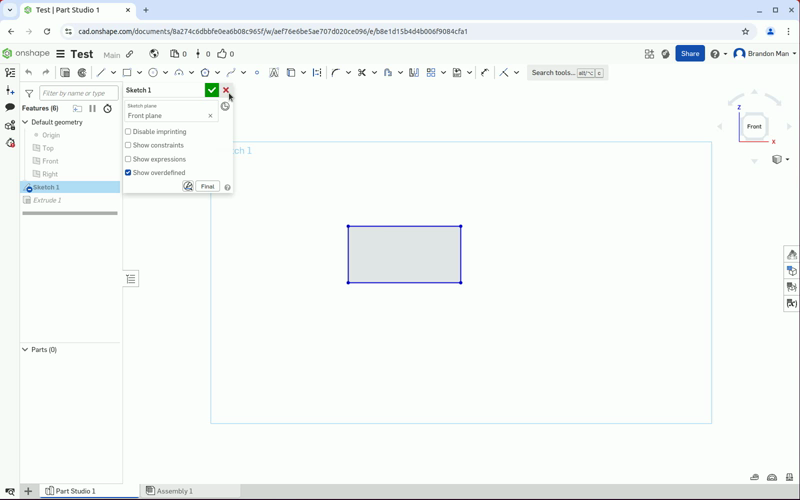
click(229, 92)
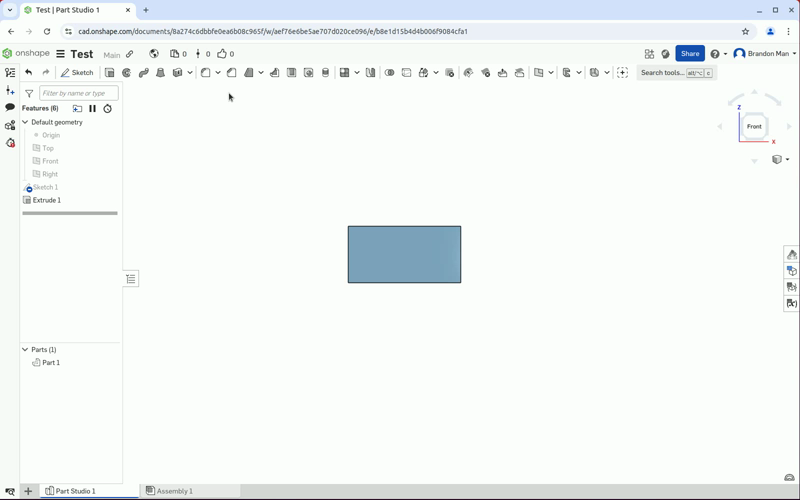
mouse_move(73, 352)
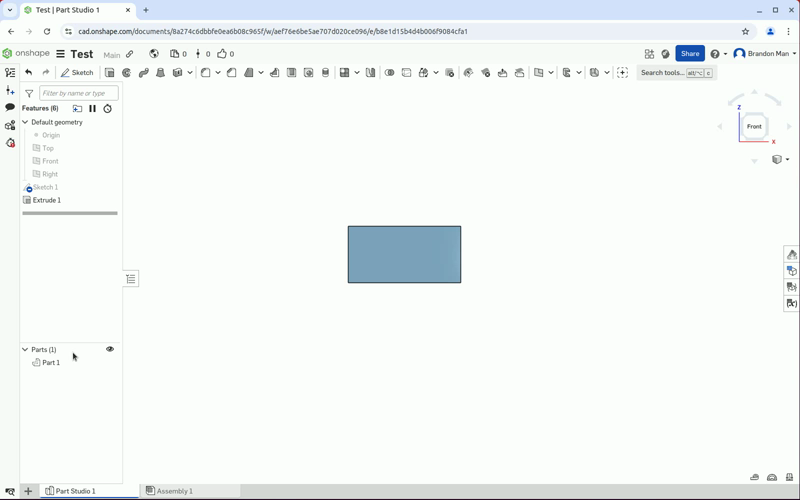
key(y)
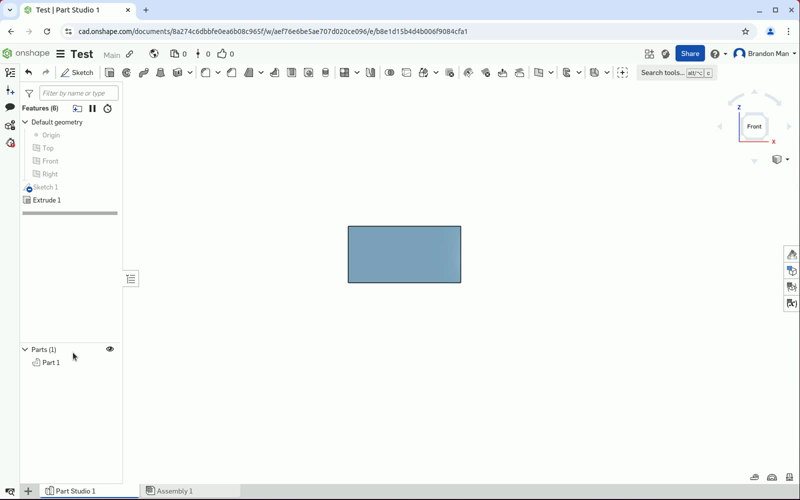
key(shift+p)
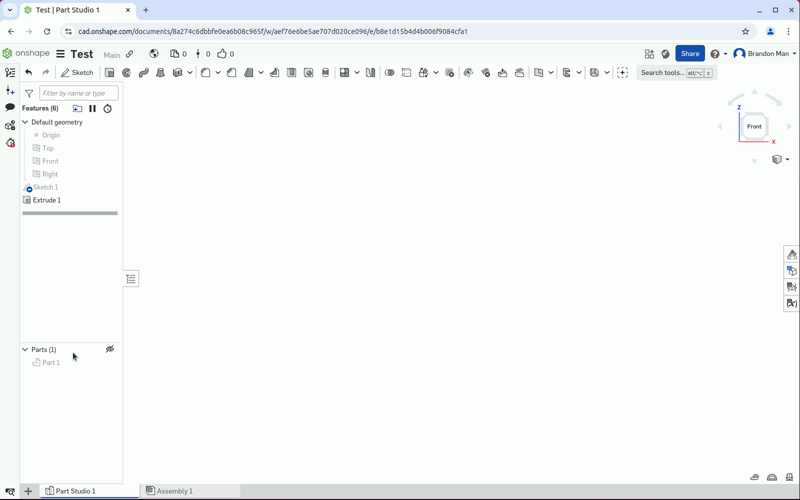
key(space)
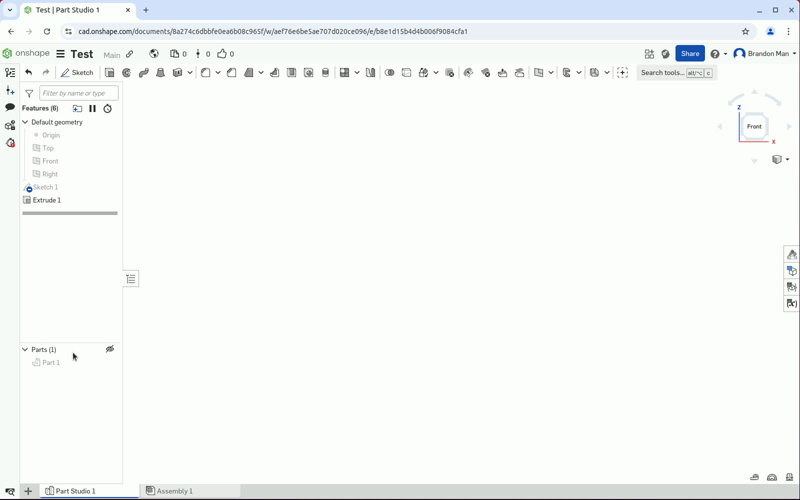
key_down(shift)
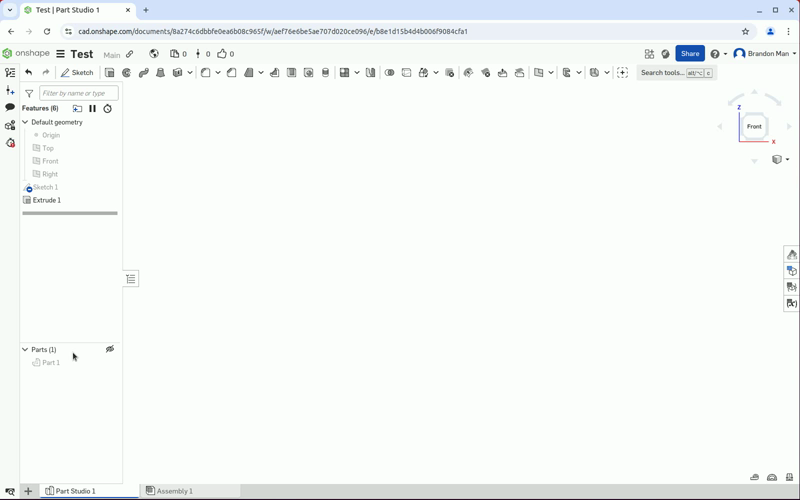
key(down)
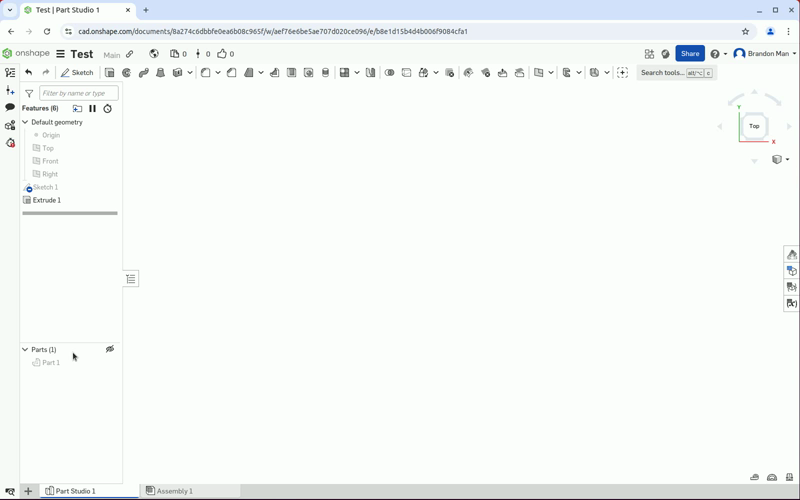
key_up(shift)
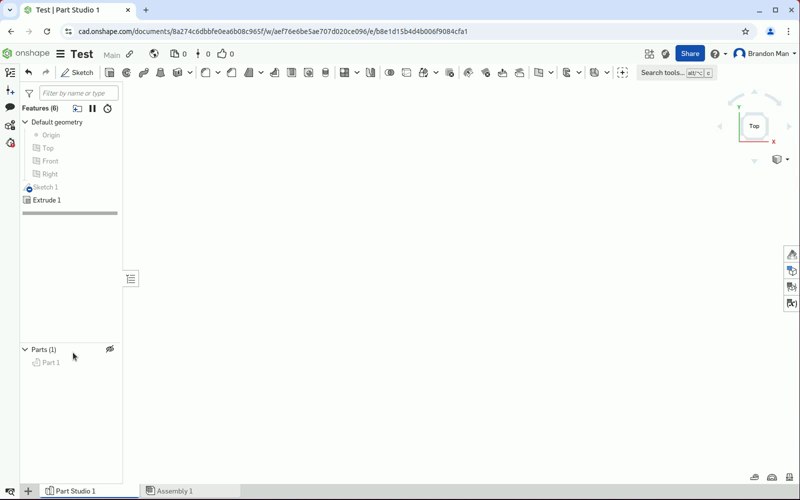
mouse_move(73, 352)
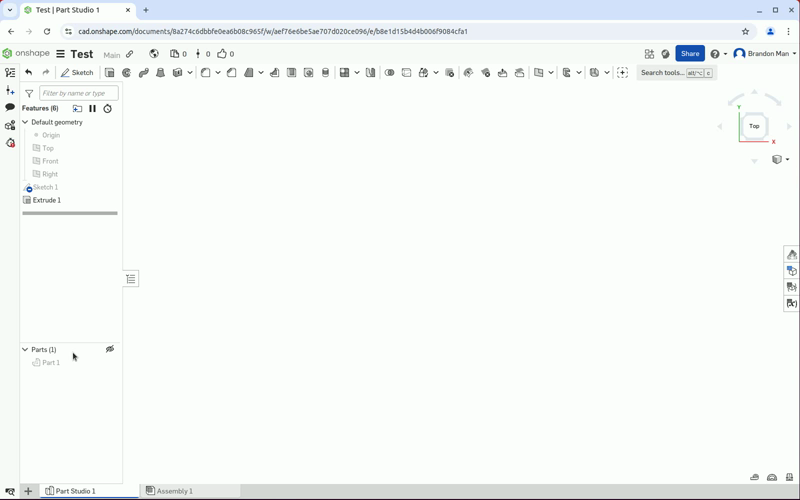
key(shift+y)
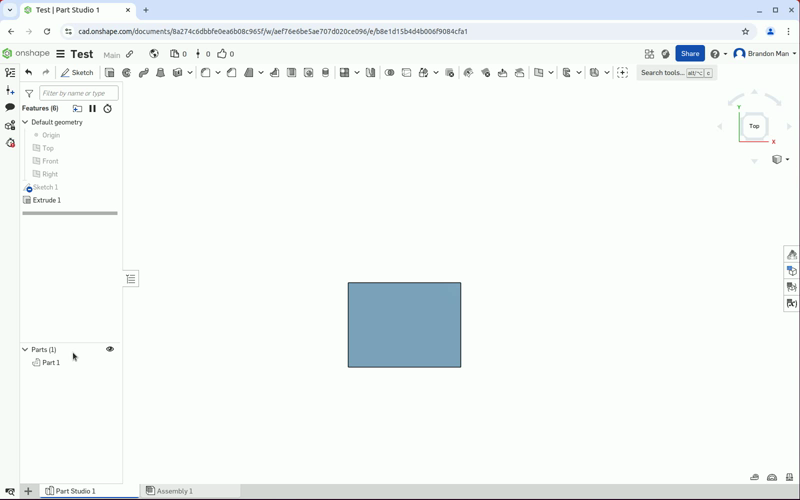
mouse_move(541, 75)
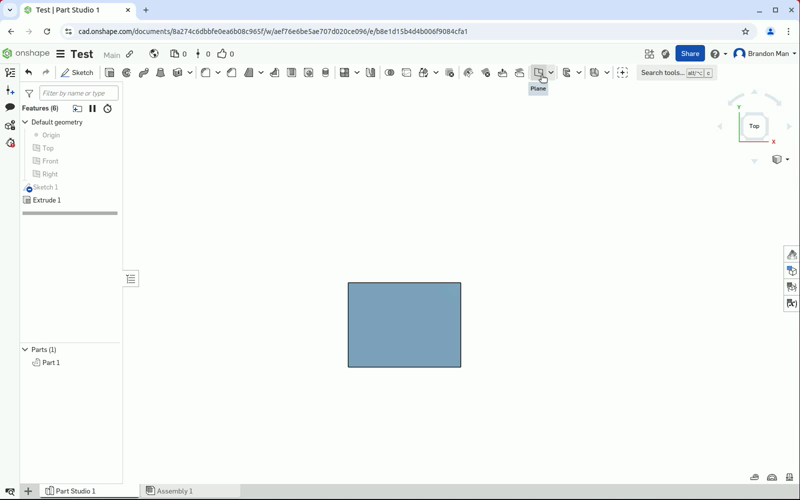
click(541, 75)
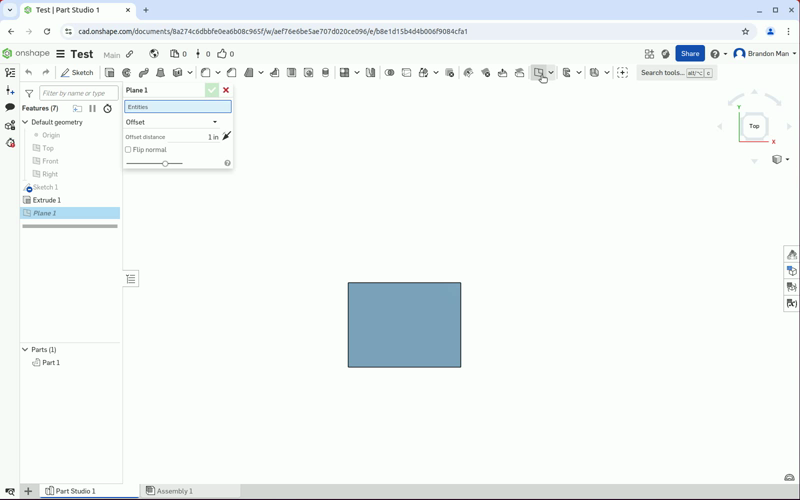
mouse_move(73, 150)
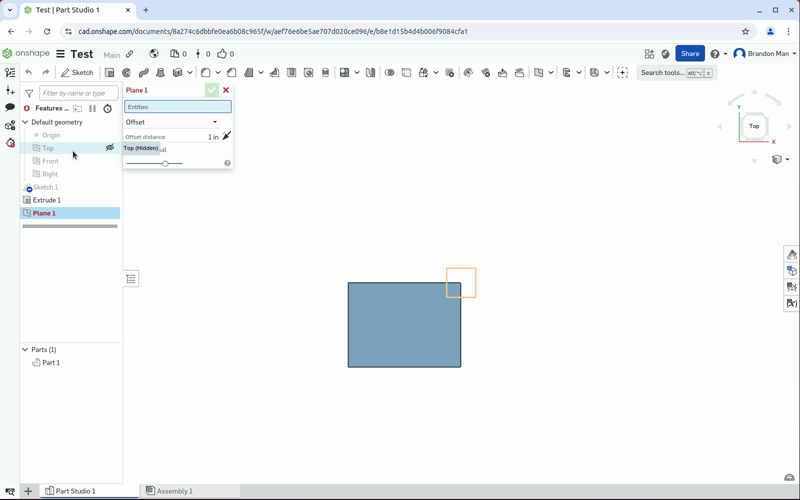
click(73, 150)
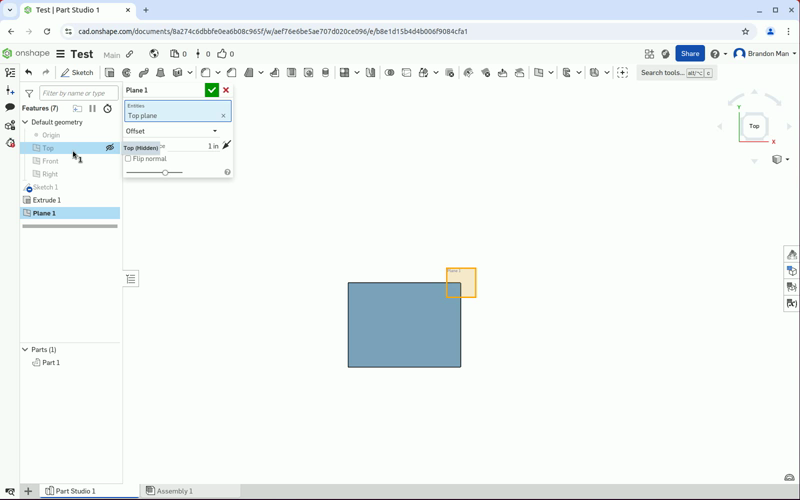
key(tab, 2)
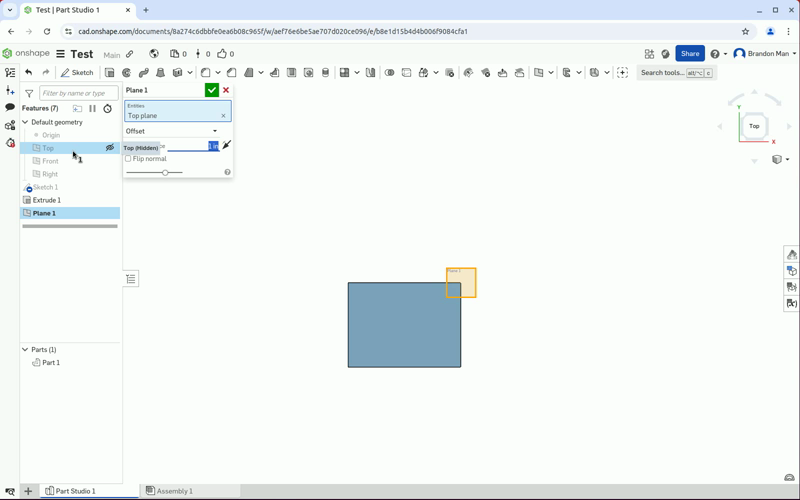
text(11.554)
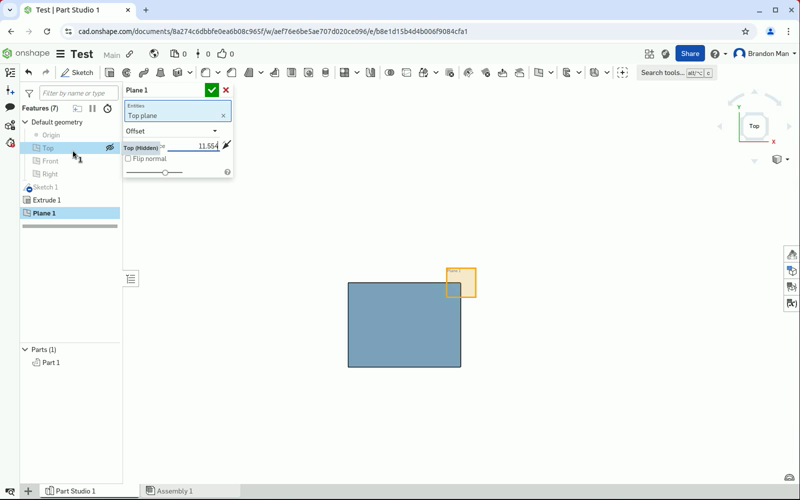
key(enter, 2)
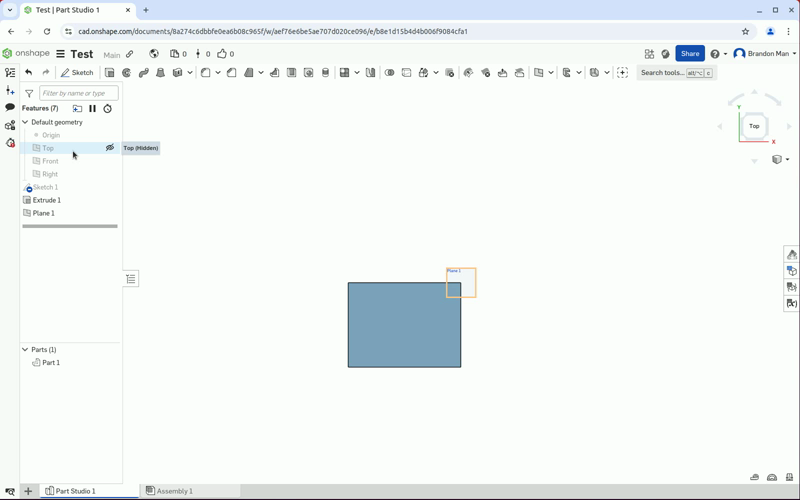
key(shift+s)
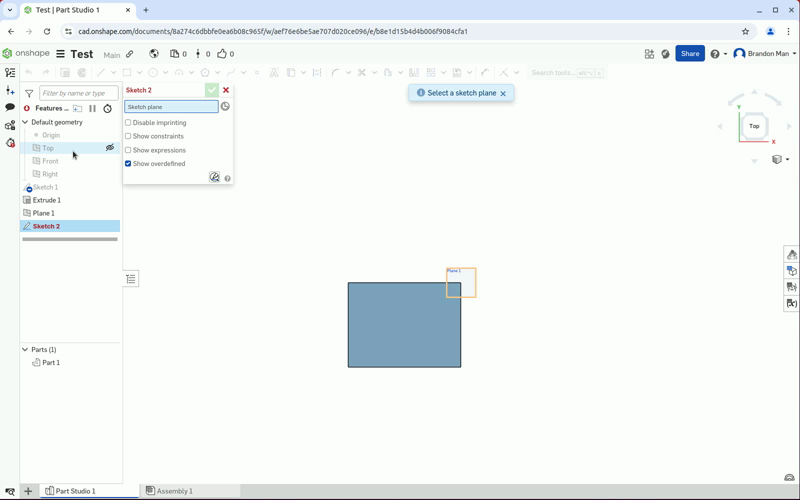
mouse_move(73, 215)
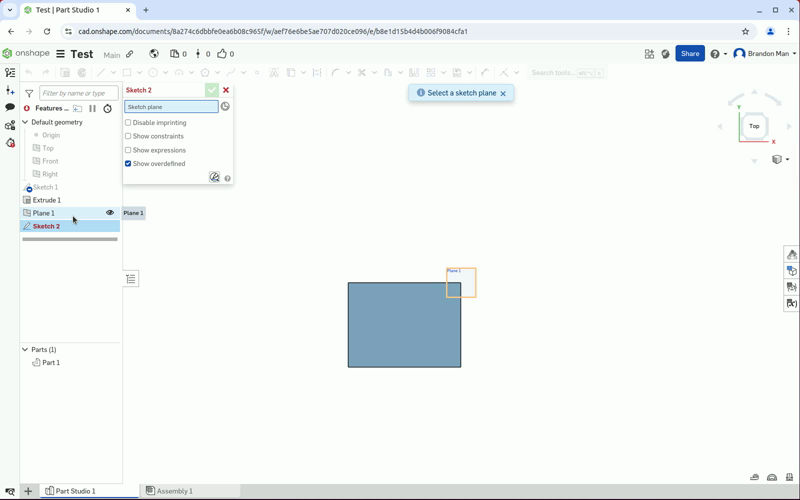
click(73, 215)
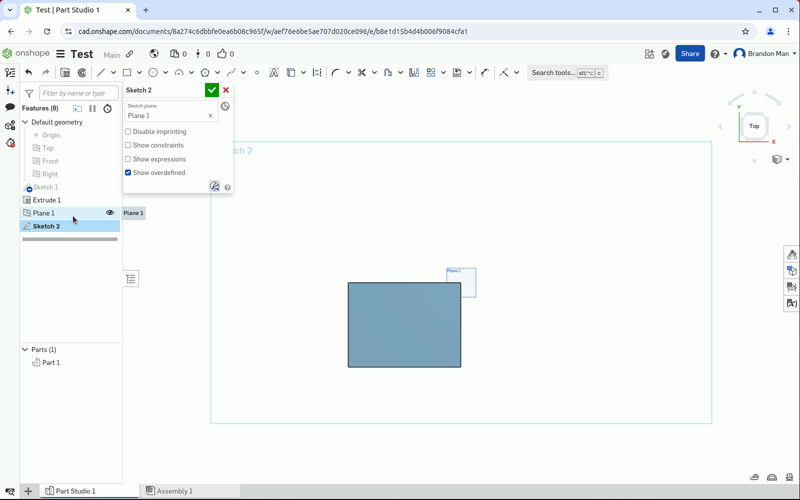
mouse_move(73, 352)
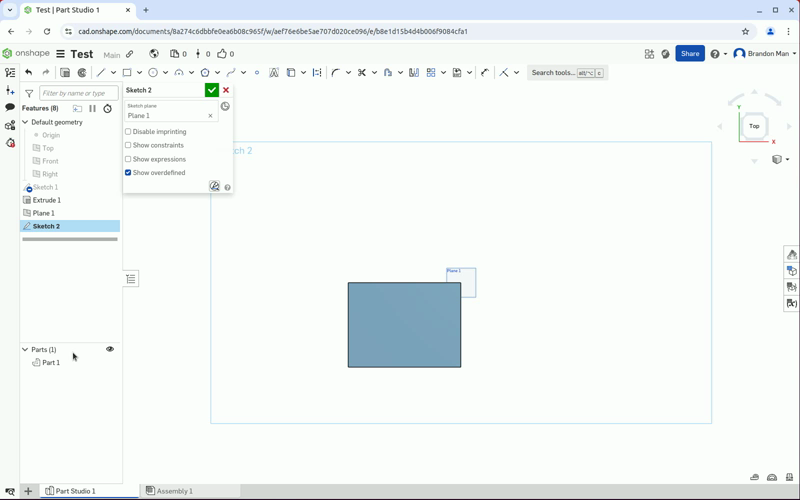
key(y)
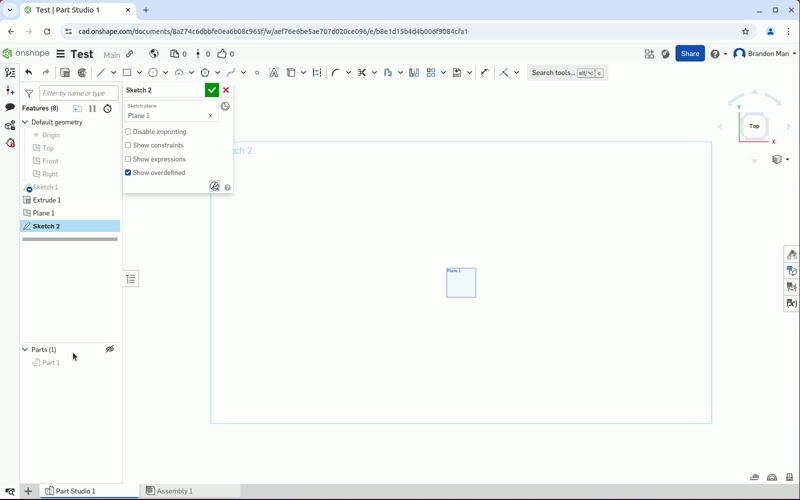
key(l)
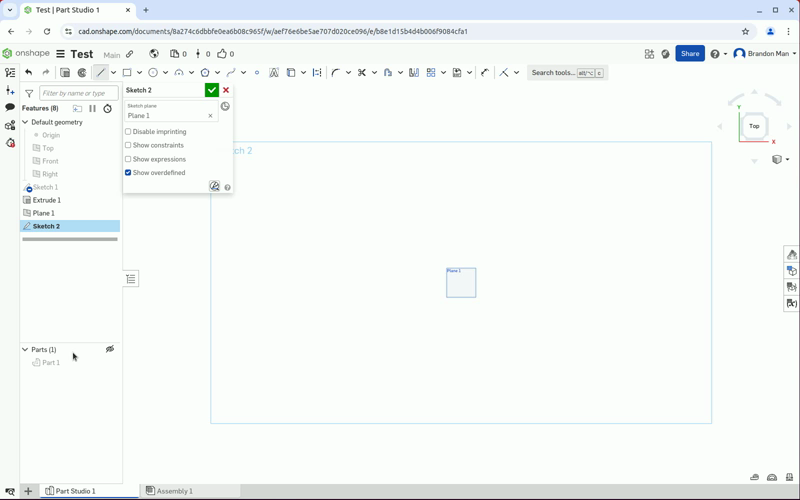
key_down(shift)
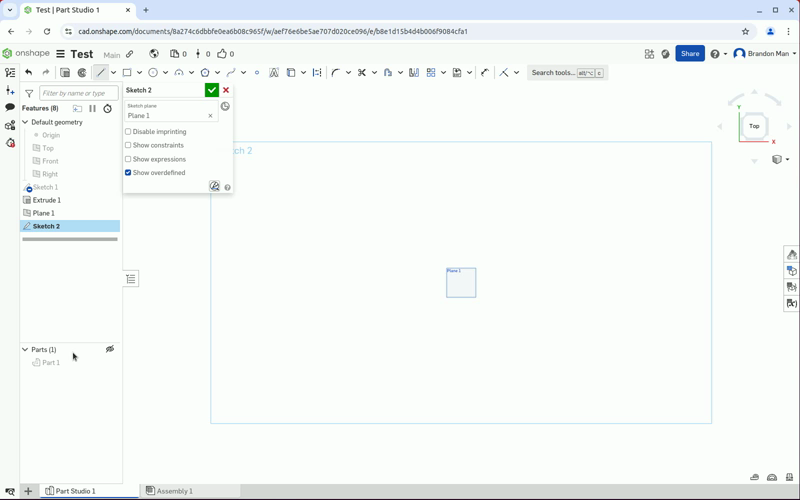
mouse_move(363, 367)
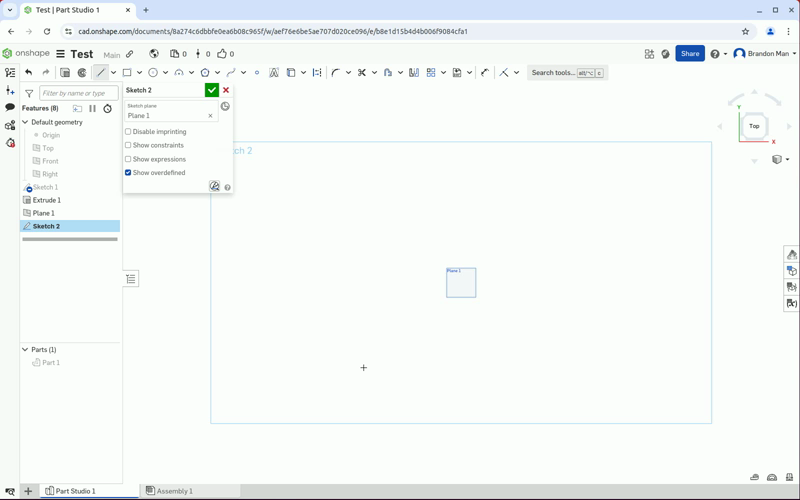
click(363, 367)
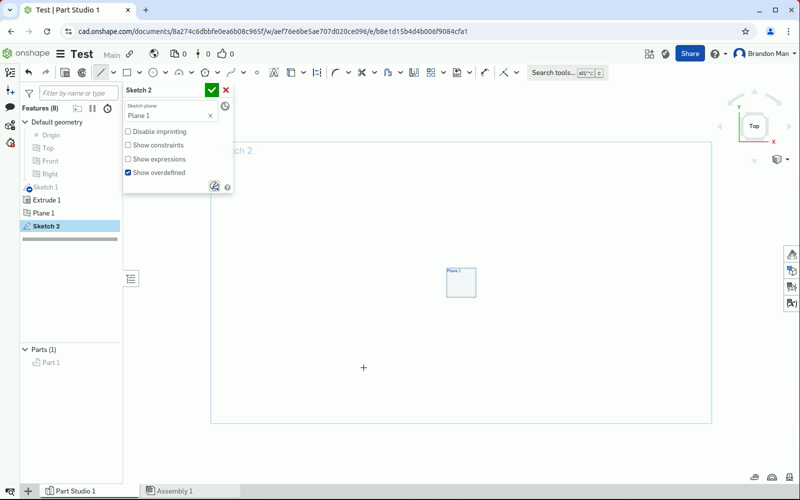
key_up(shift)
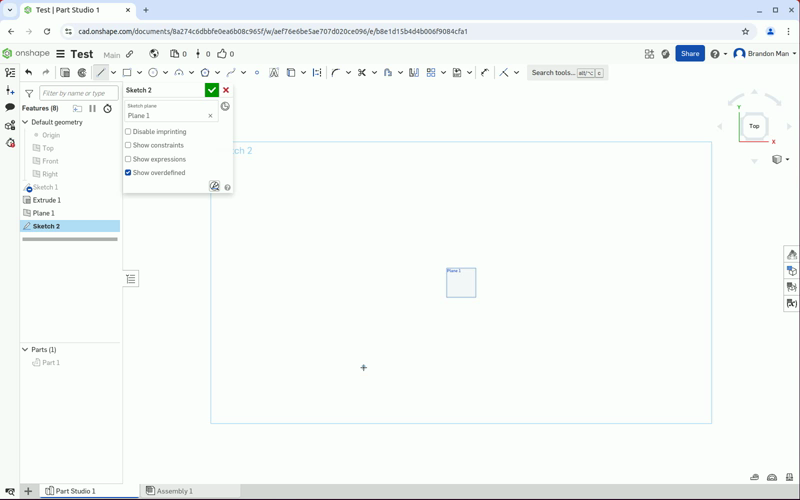
key_down(shift)
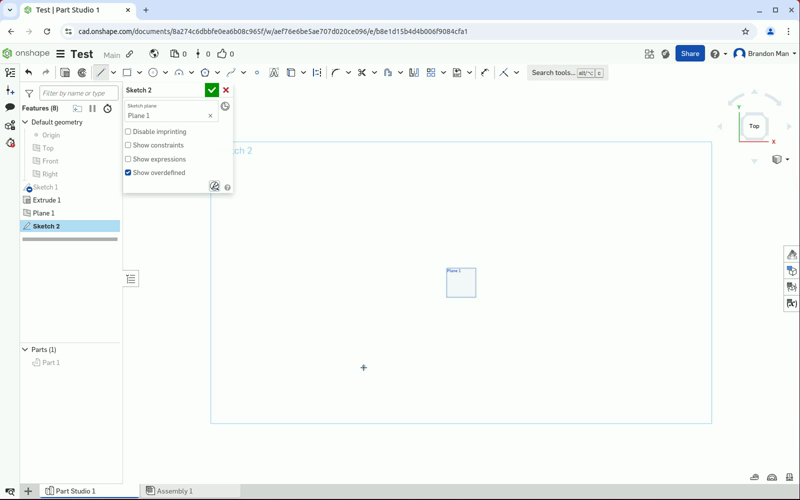
mouse_move(434, 367)
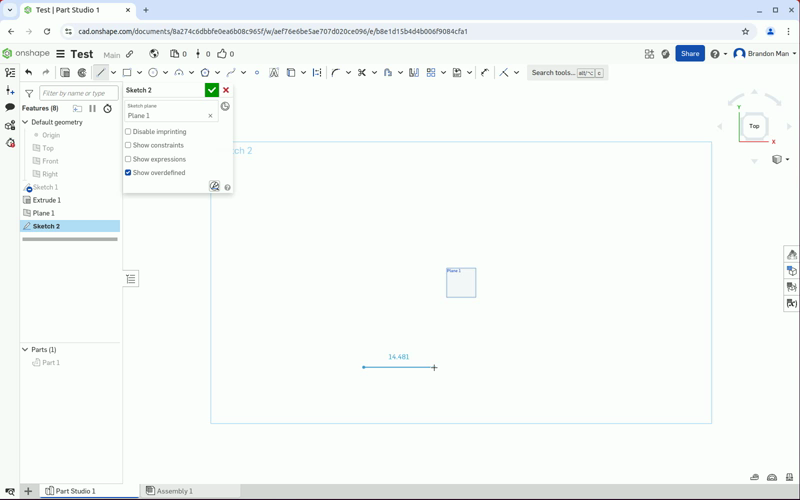
click(434, 367)
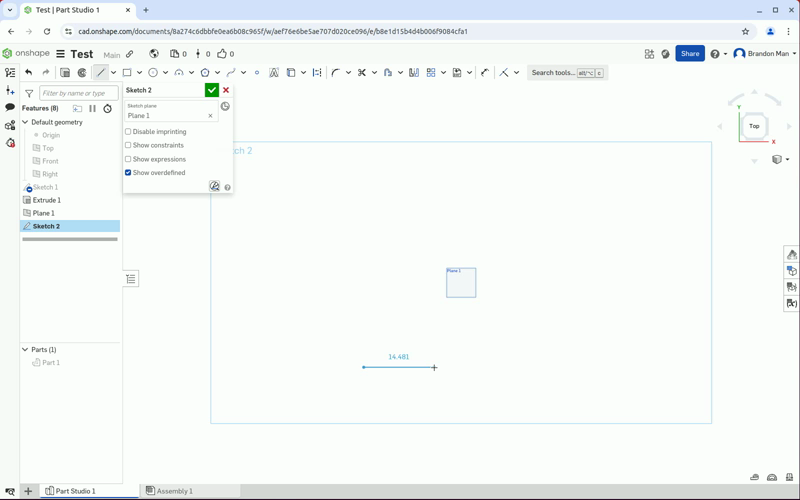
key_up(shift)
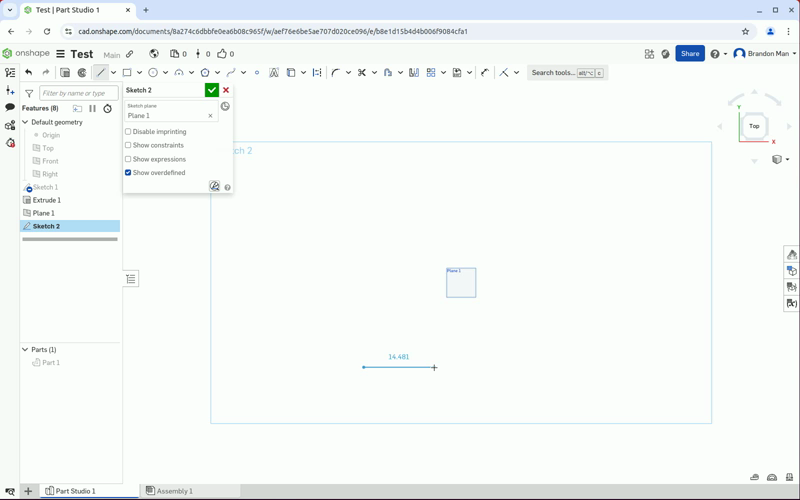
key_down(shift)
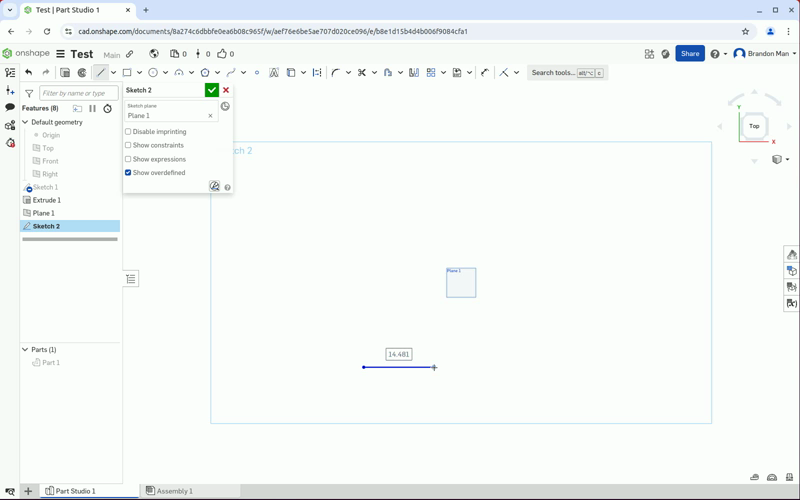
mouse_move(464, 367)
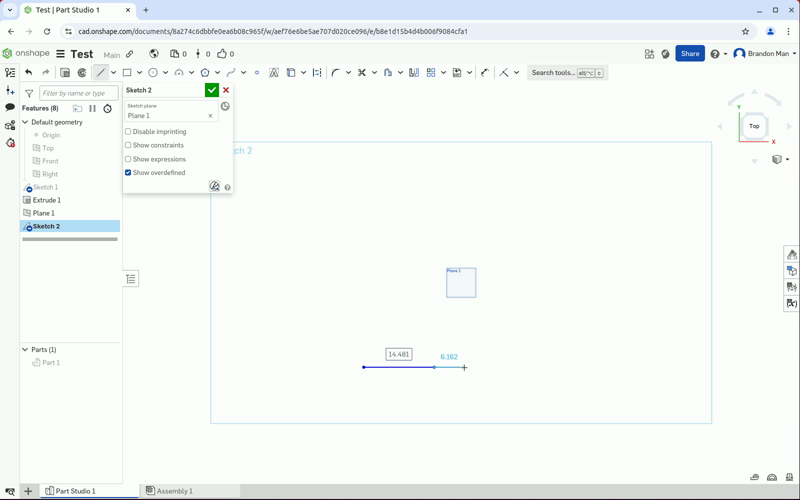
mouse_move(461, 325)
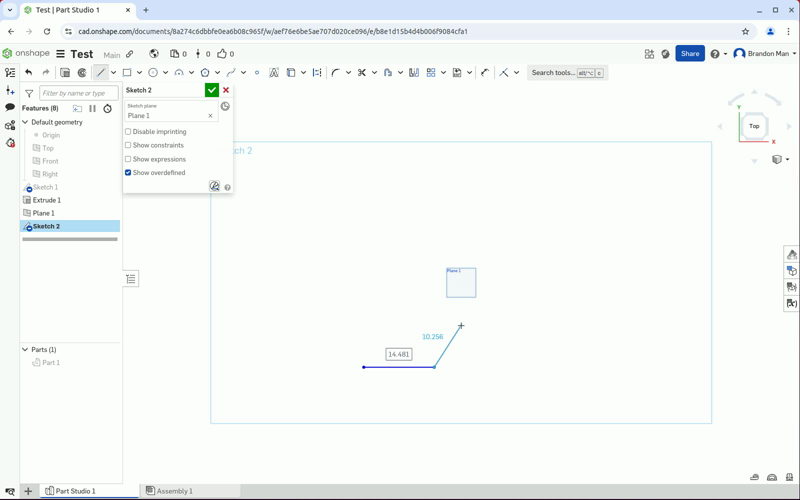
click(461, 325)
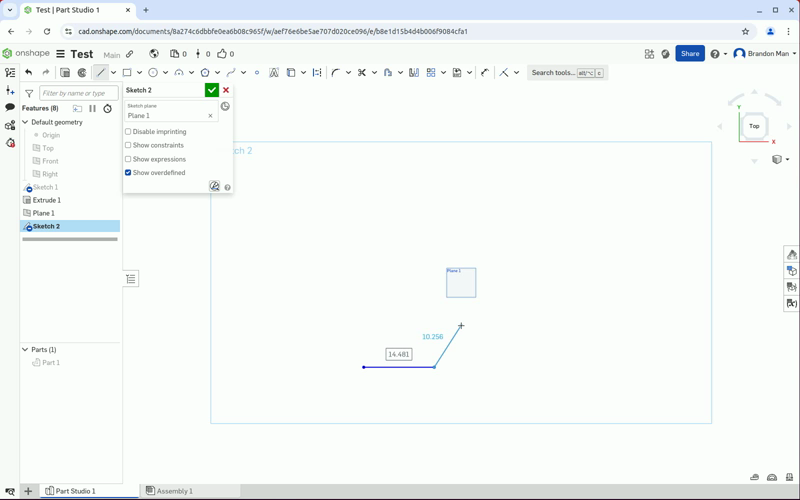
key_up(shift)
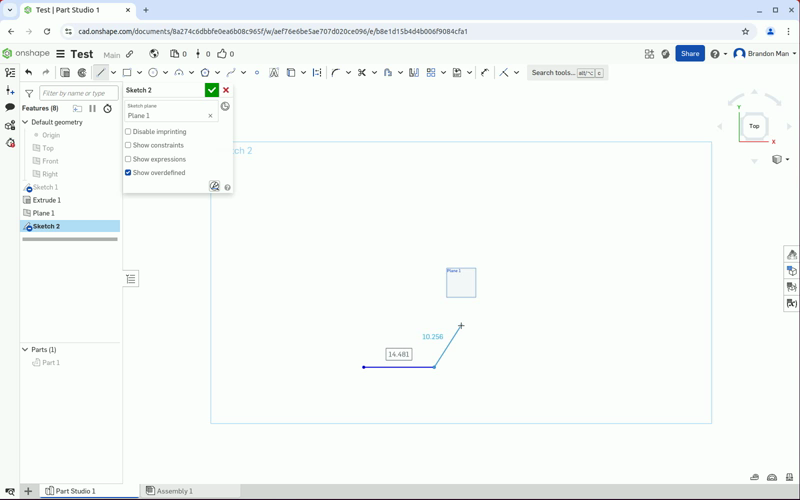
key_down(shift)
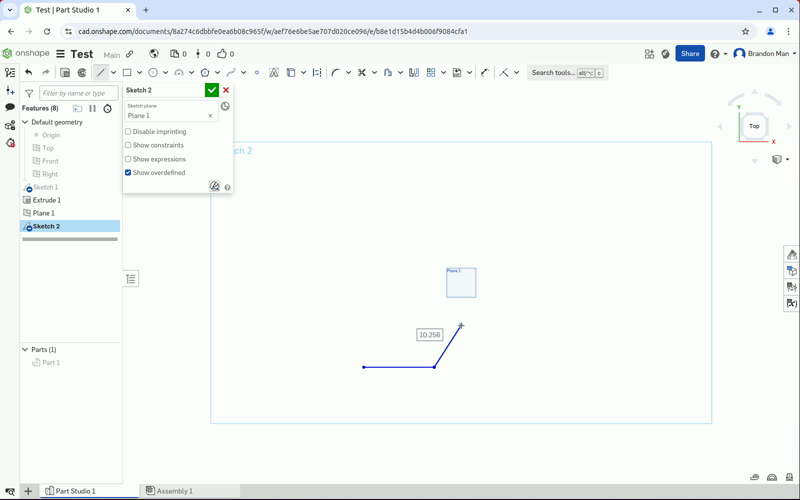
mouse_move(491, 325)
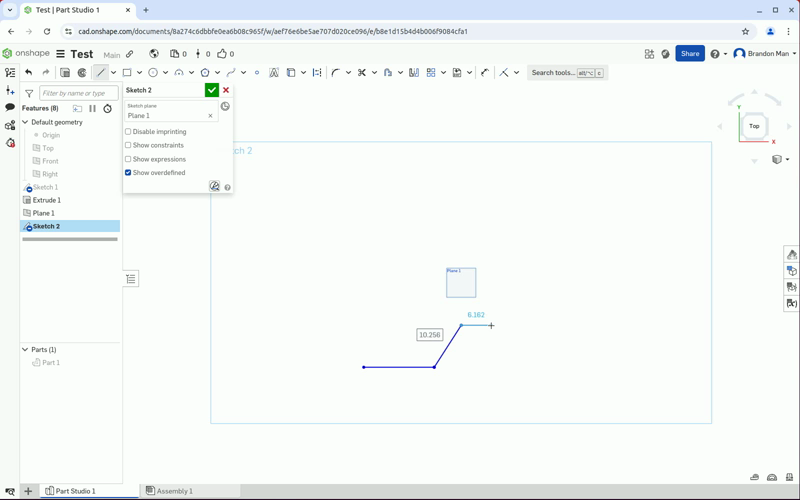
mouse_move(461, 282)
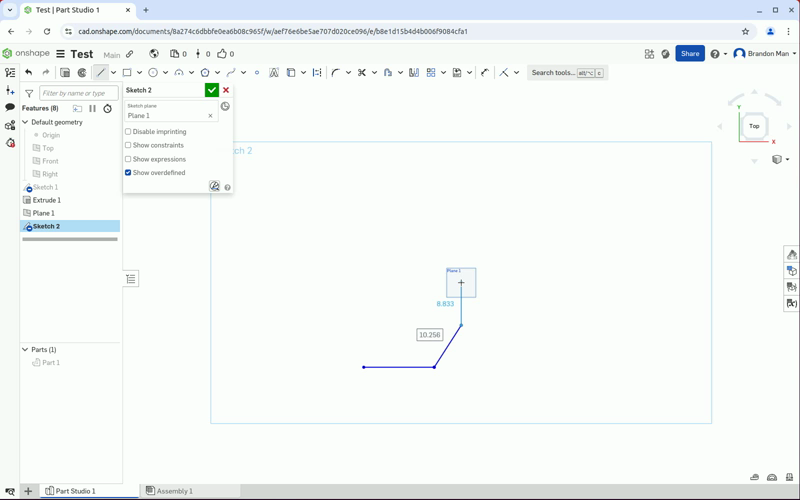
click(461, 282)
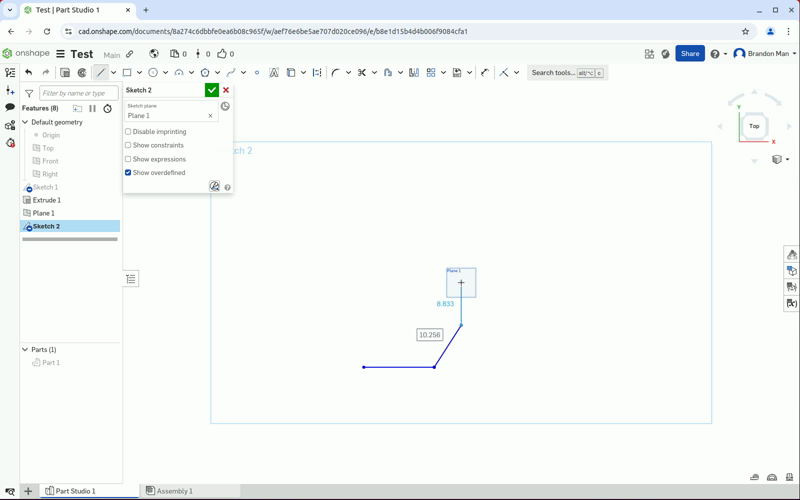
key_up(shift)
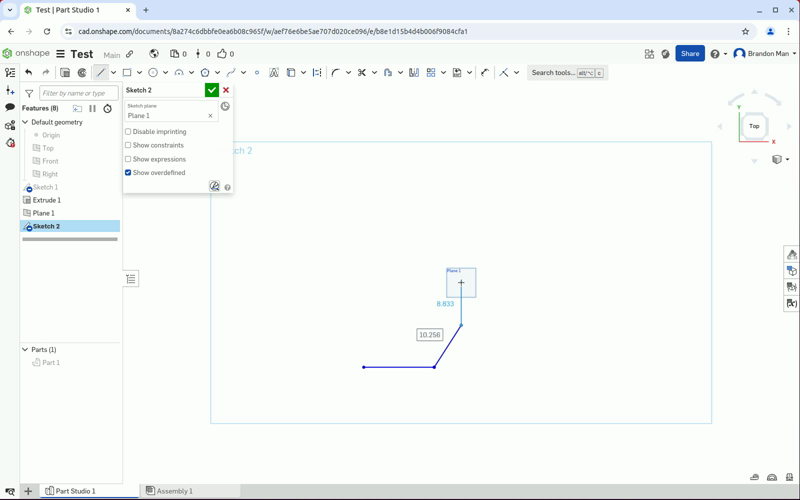
key_down(shift)
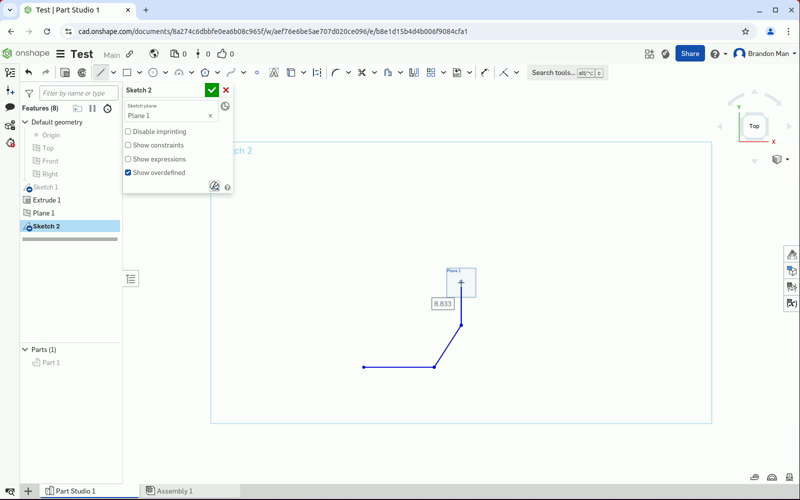
mouse_move(491, 282)
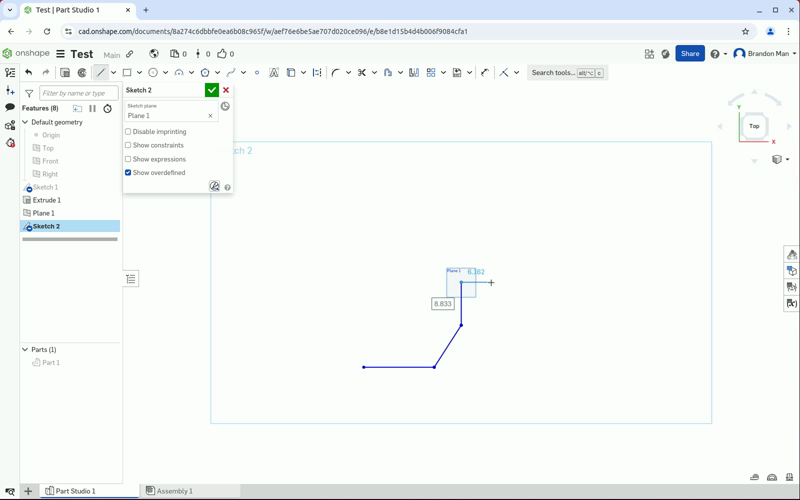
mouse_move(419, 282)
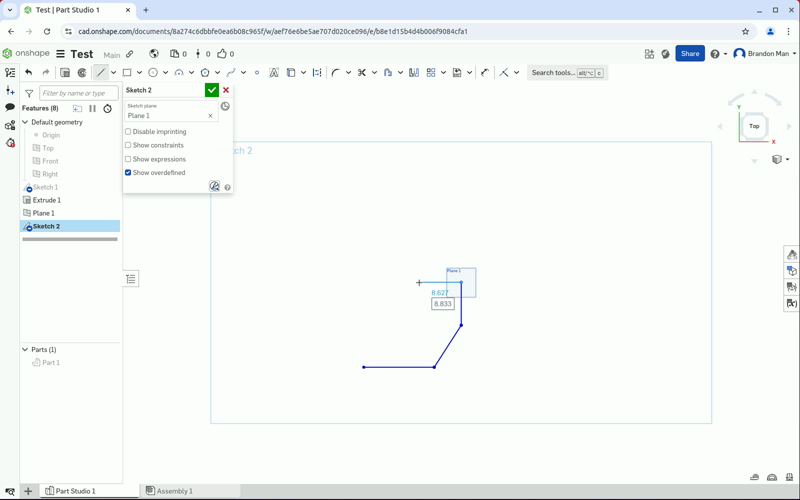
click(419, 282)
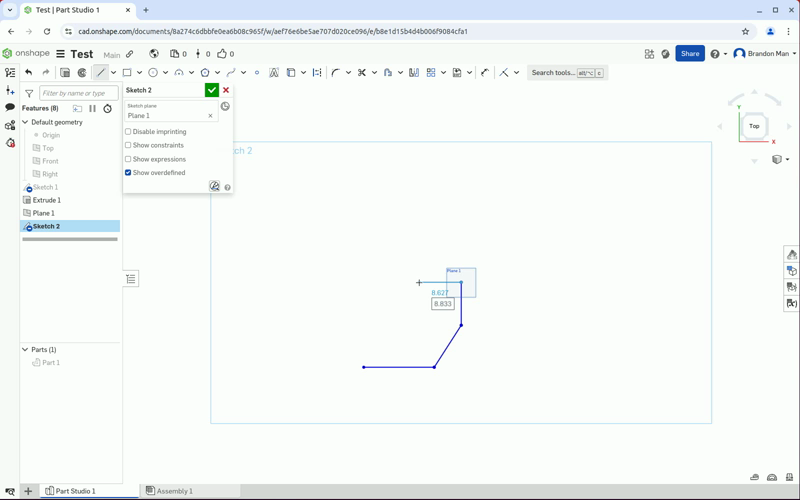
key_up(shift)
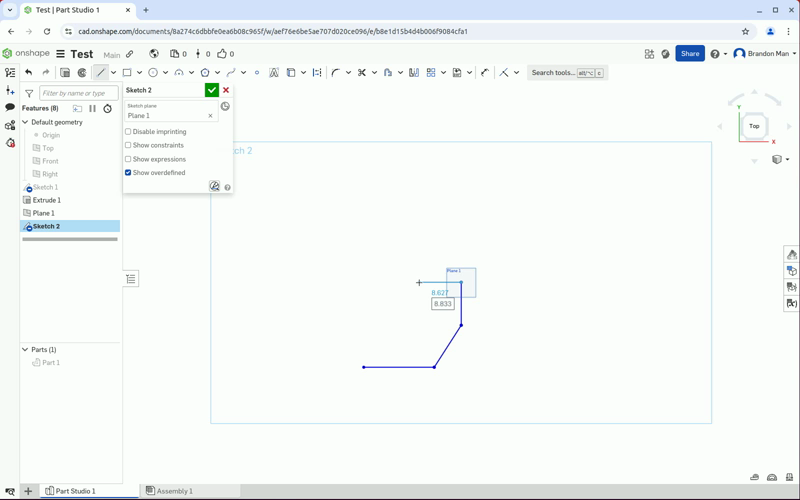
key_down(shift)
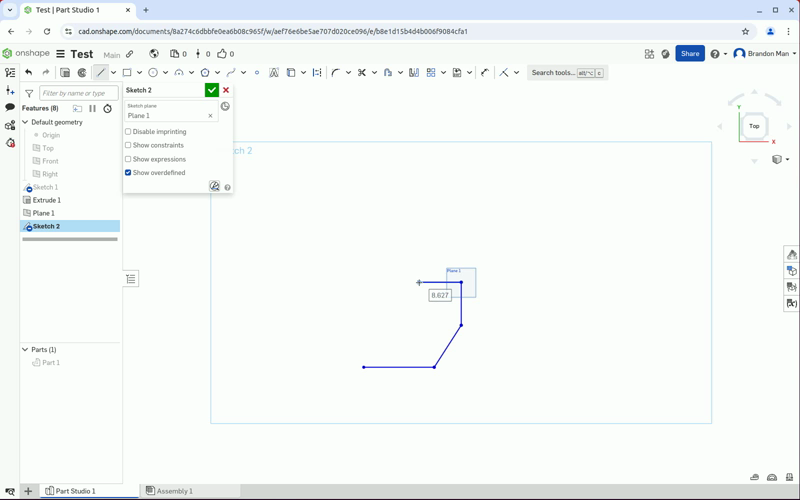
mouse_move(363, 367)
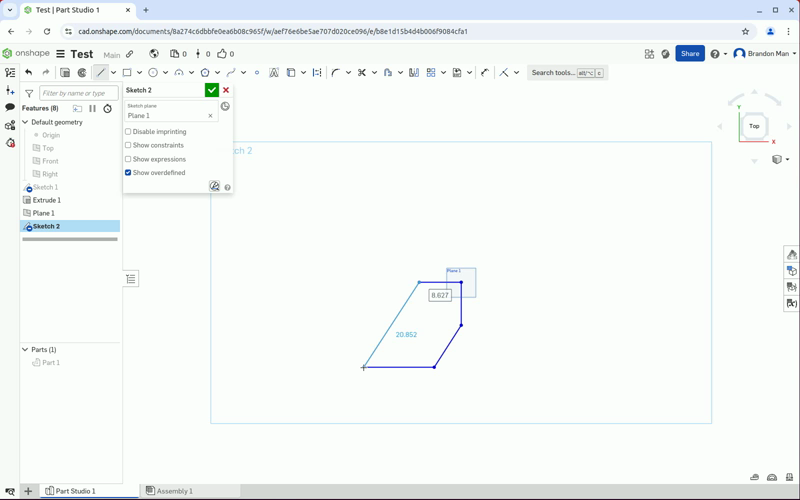
key_up(shift)
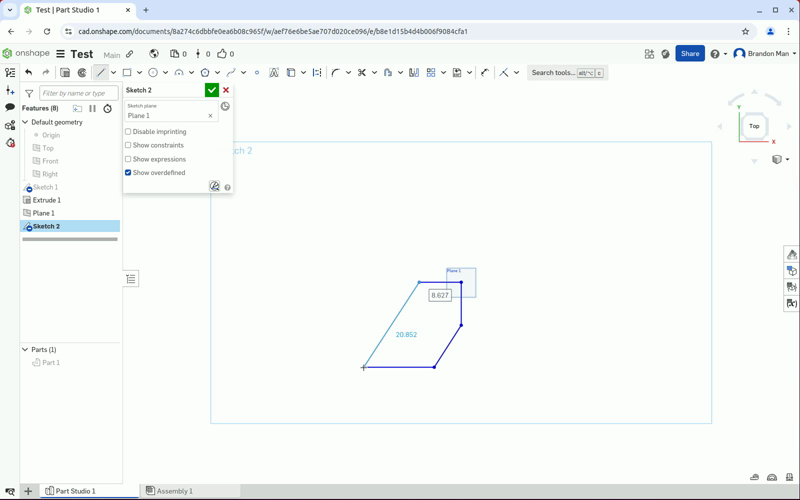
click(363, 367)
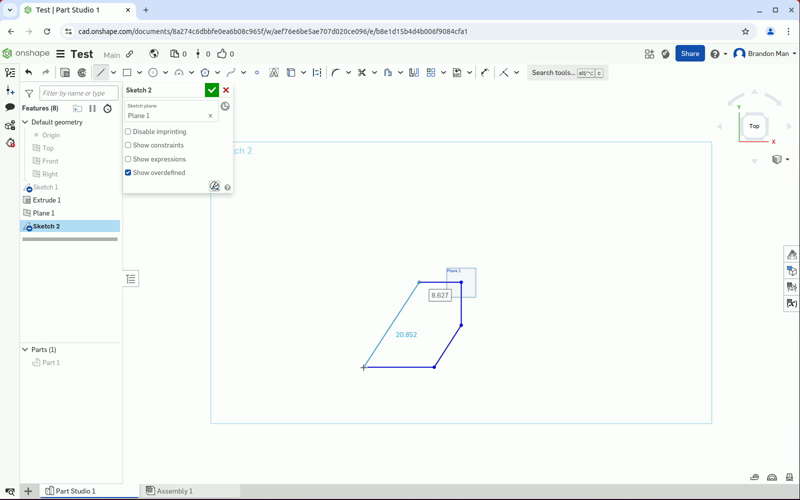
key(esc)
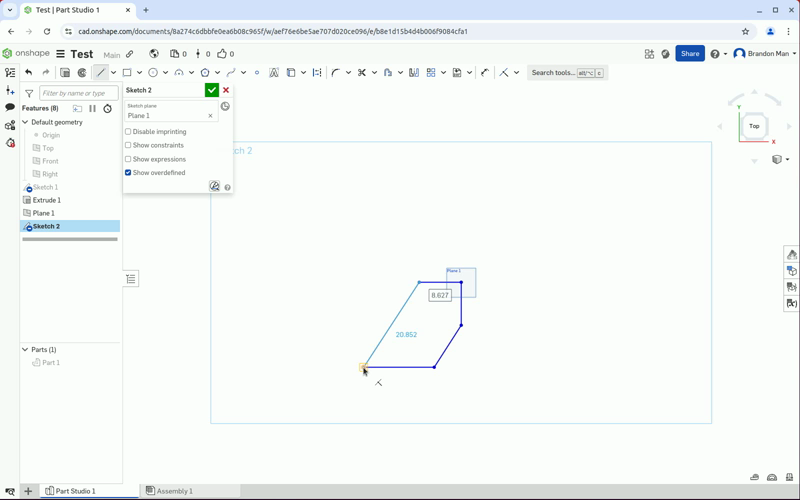
mouse_move(433, 356)
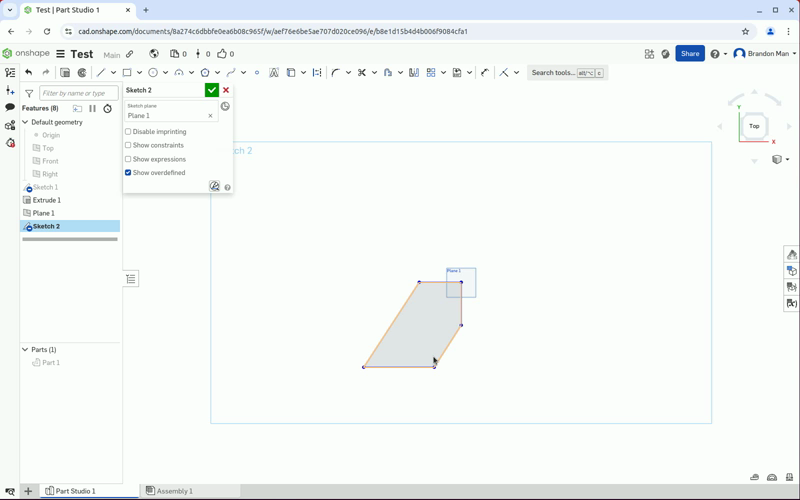
click(433, 356)
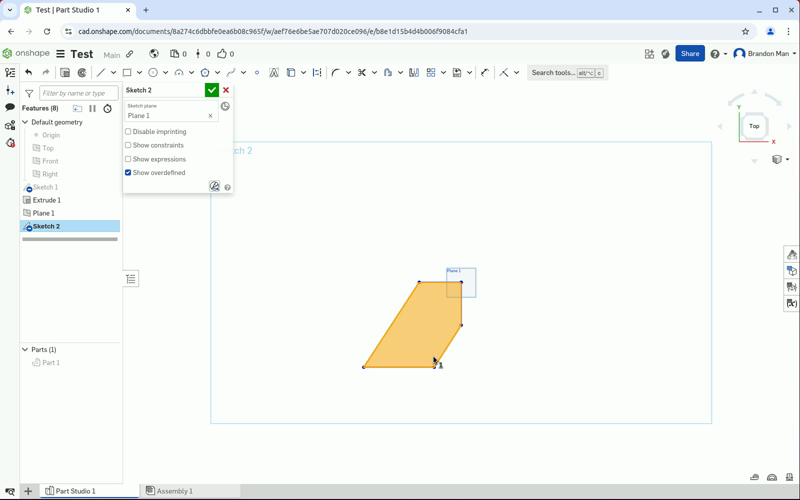
mouse_move(73, 352)
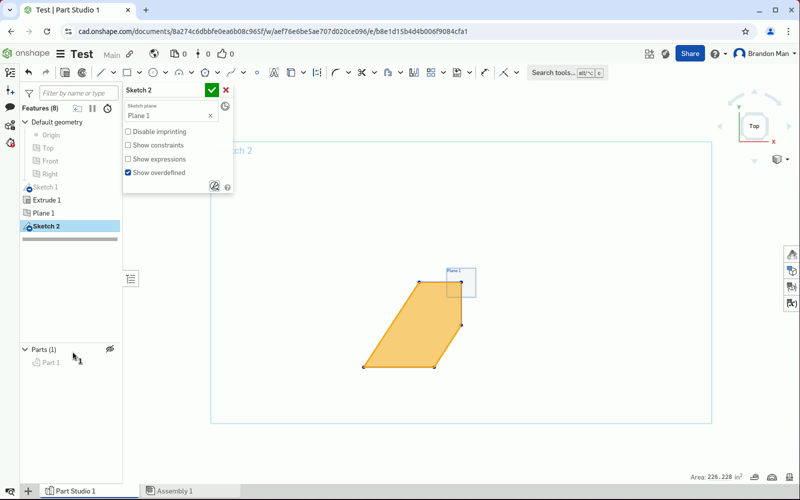
key(shift+y)
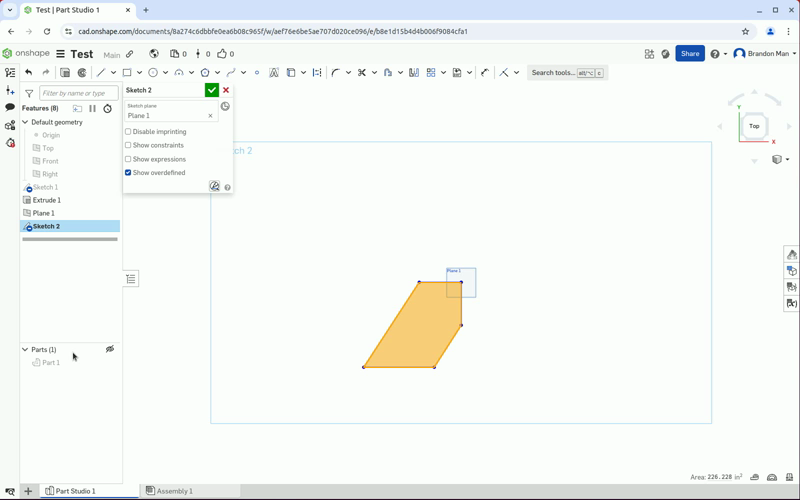
key(shift+e)
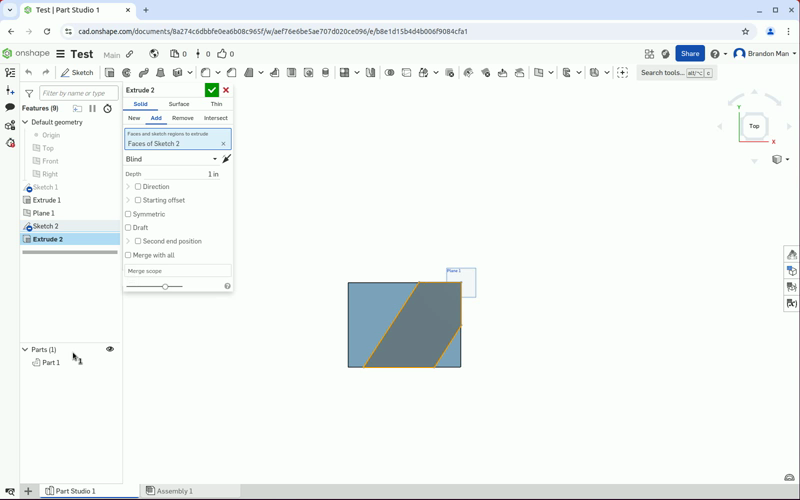
mouse_move(143, 106)
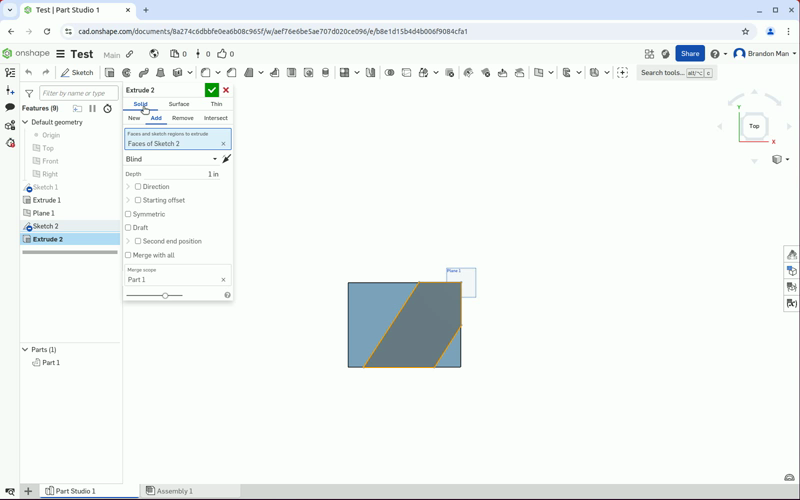
click(143, 106)
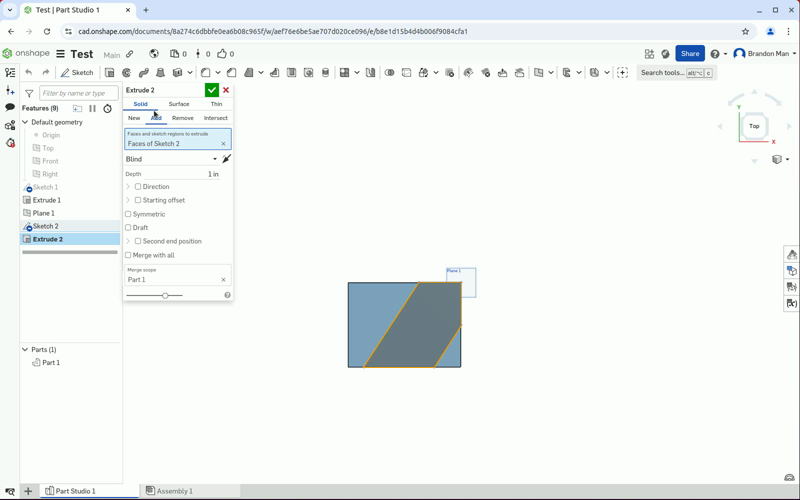
mouse_move(186, 120)
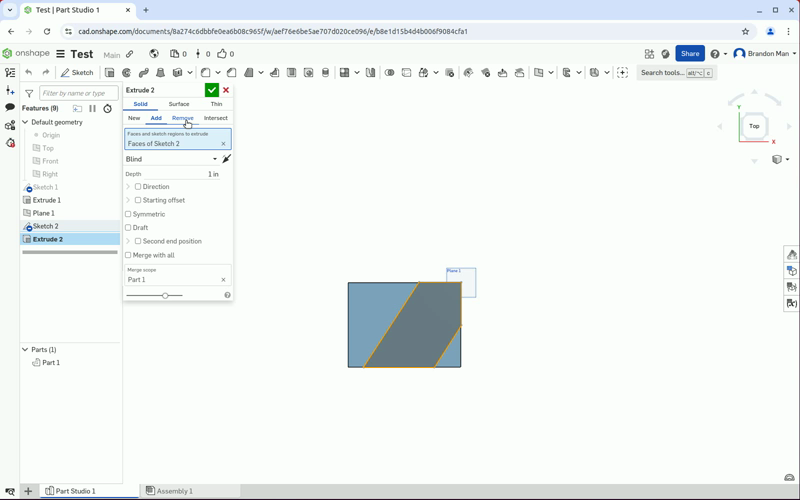
click(186, 120)
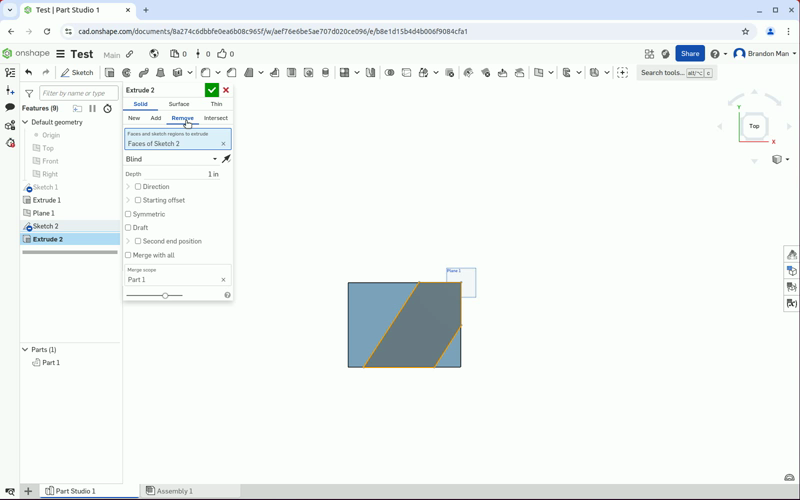
key(tab, 4)
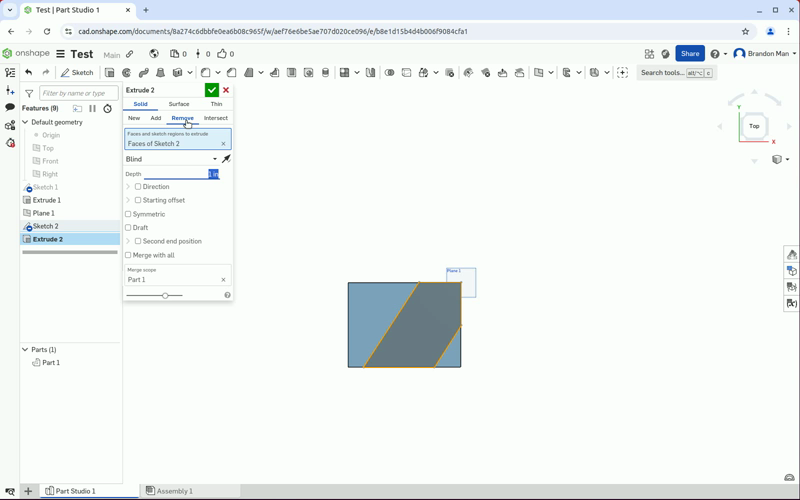
text(5.777)
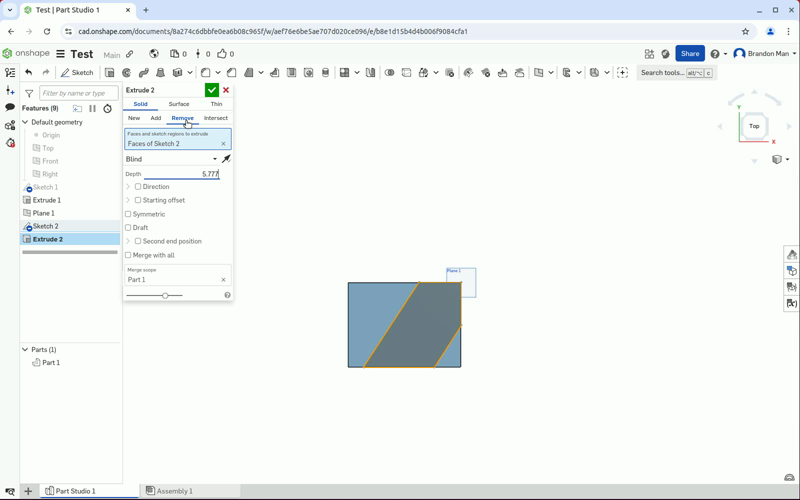
key(tab, 6)
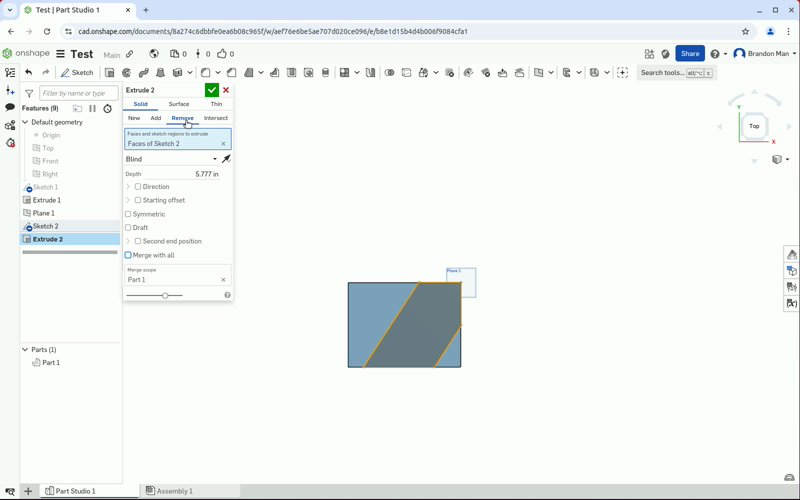
key(space)
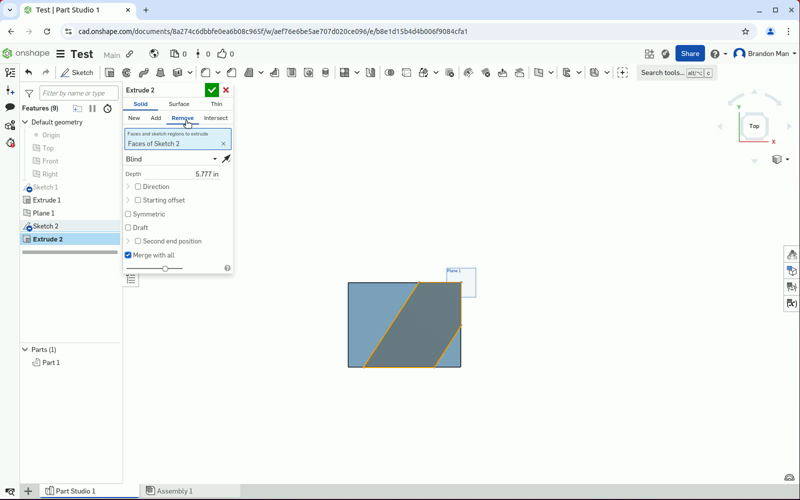
key(enter)
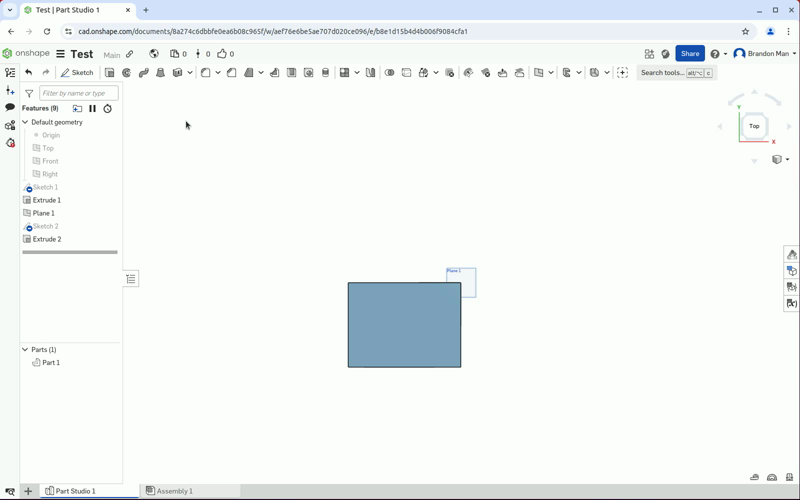
key(shift+h)
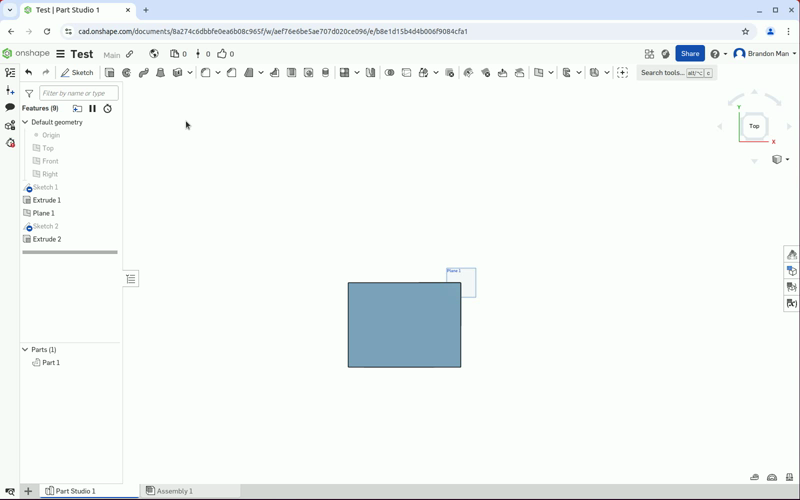
key(shift+h)
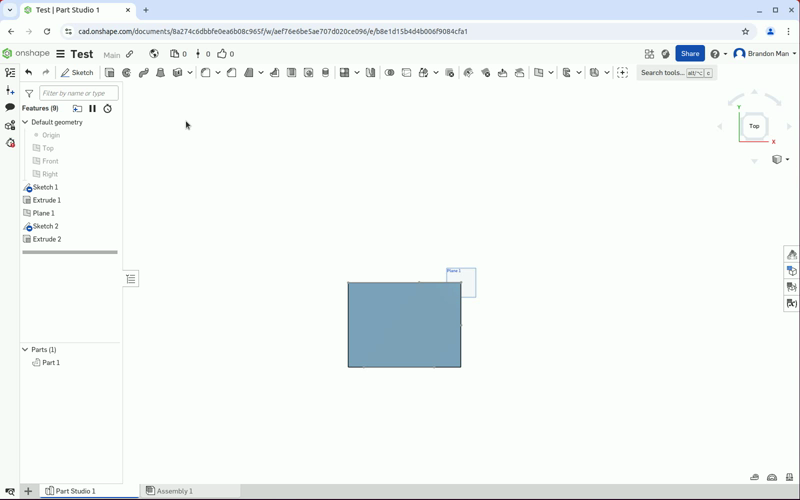
key(shift+7)
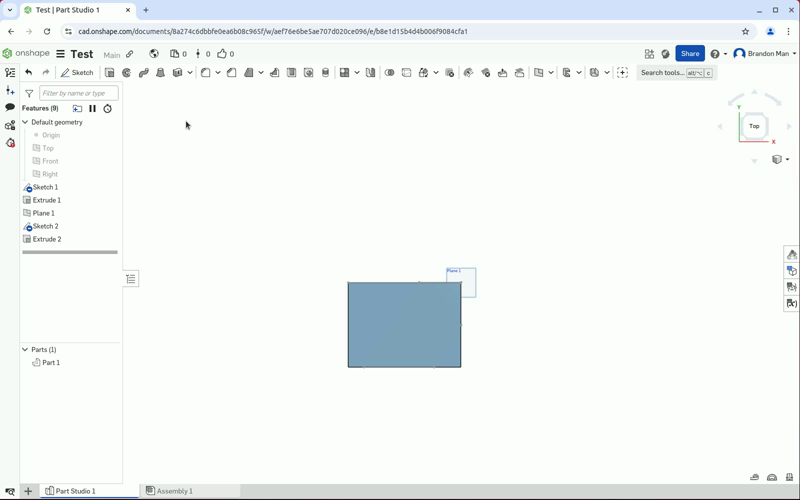
key(up, 3)
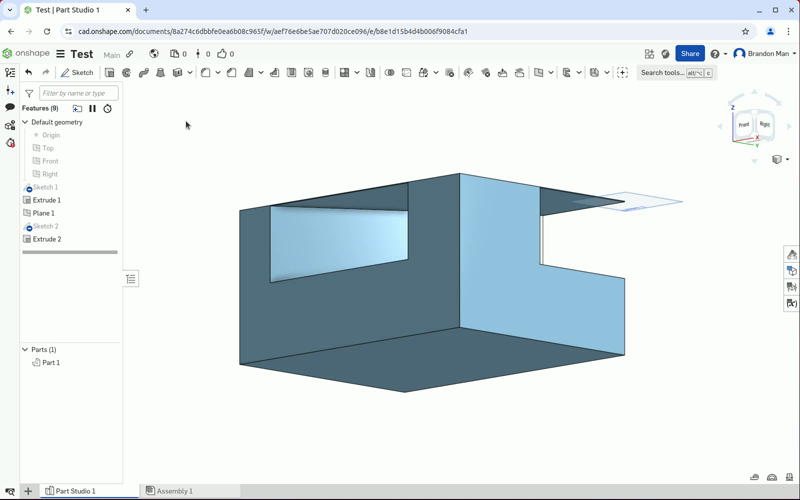
key(left, 3)
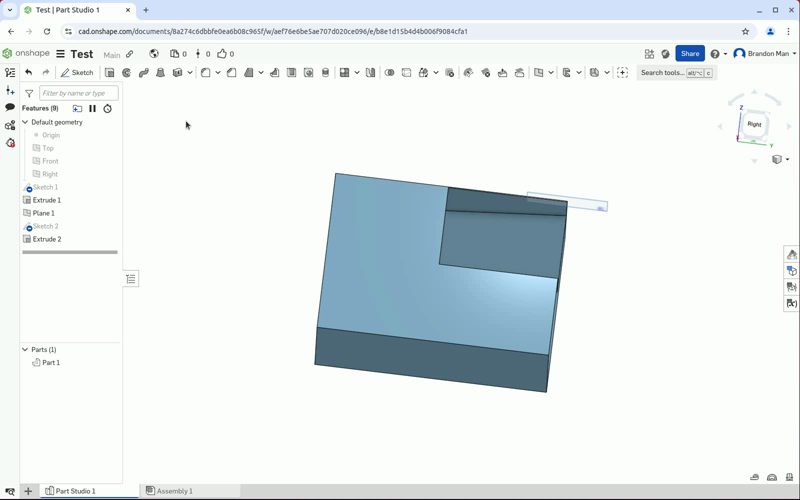
key(right, 3)
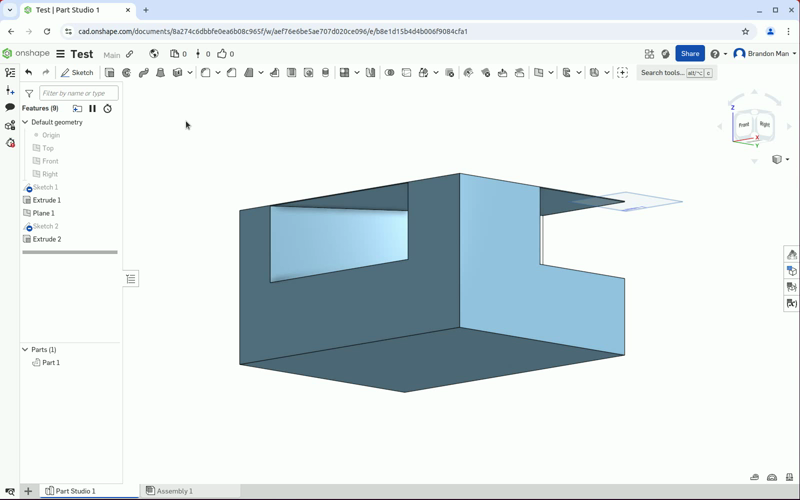
key(down, 3)
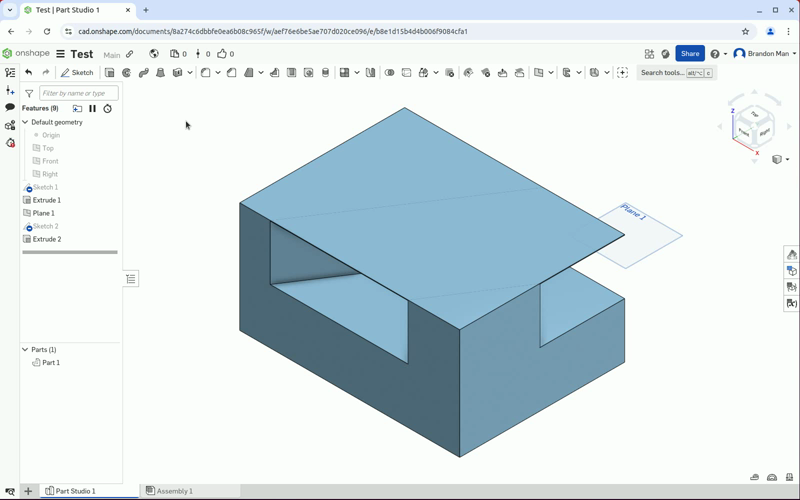
mouse_move(73, 189)
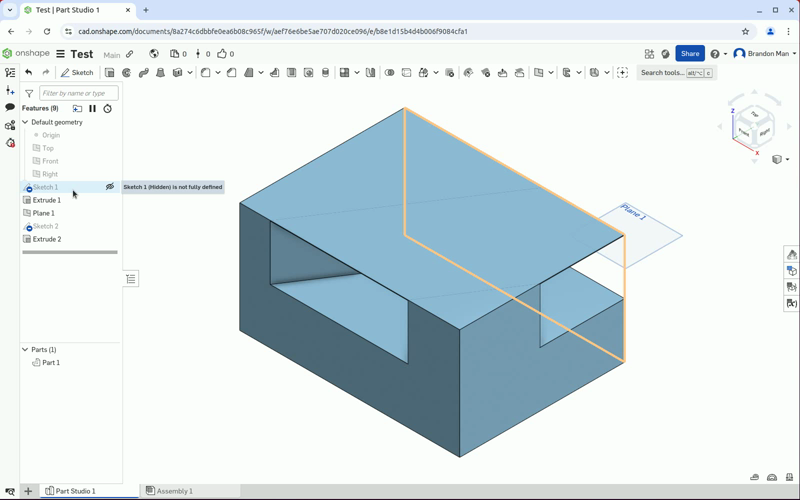
click(73, 189)